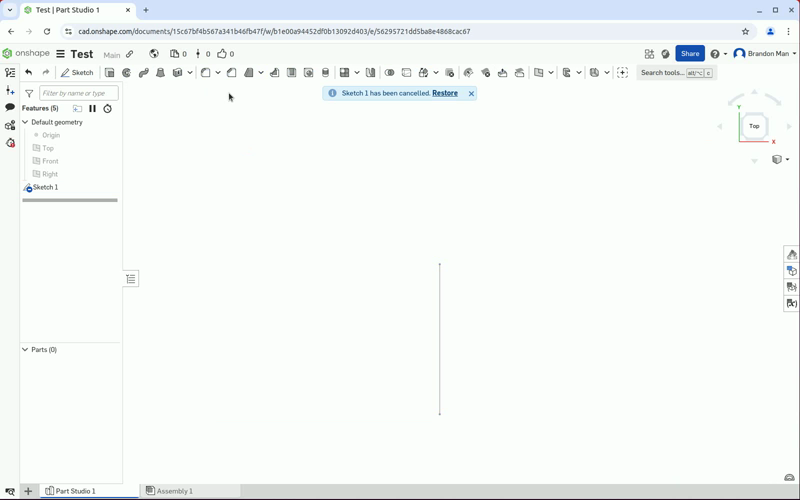
key(shift+h)
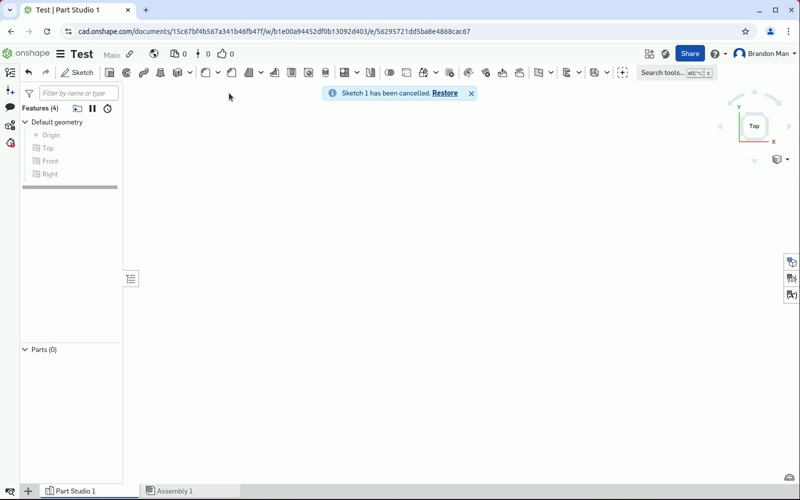
mouse_move(73, 352)
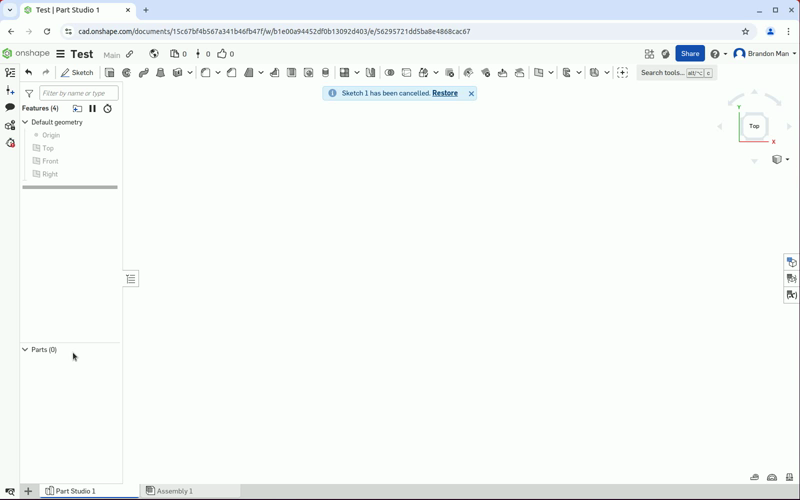
key(y)
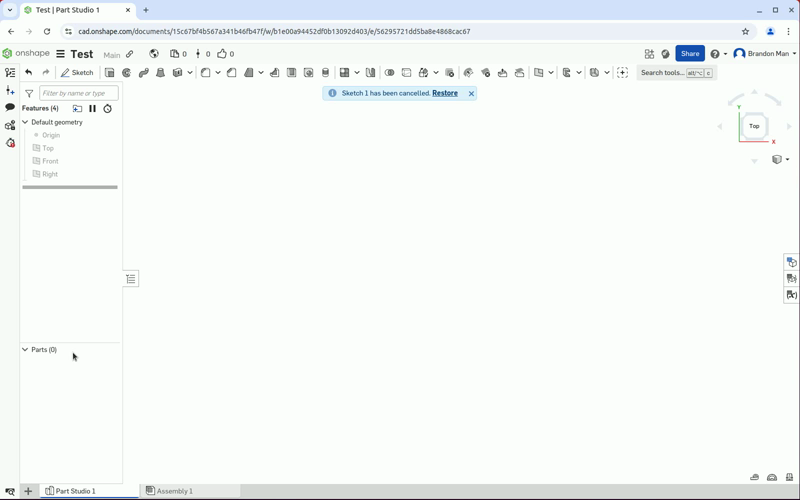
key(shift+p)
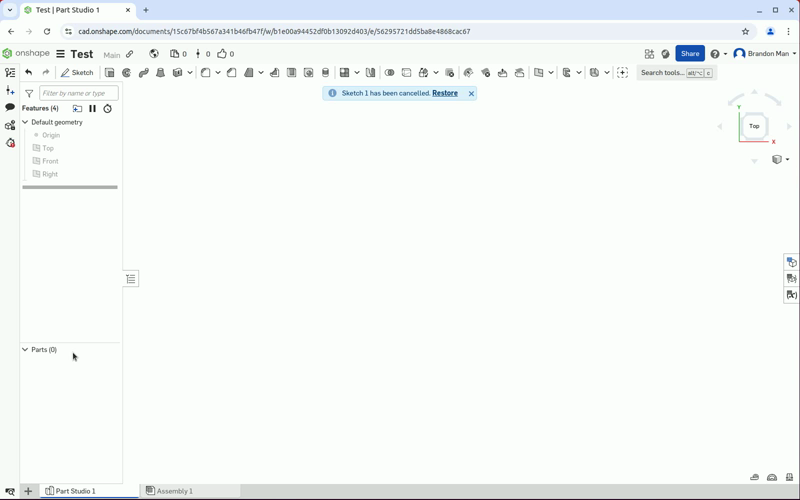
key(space)
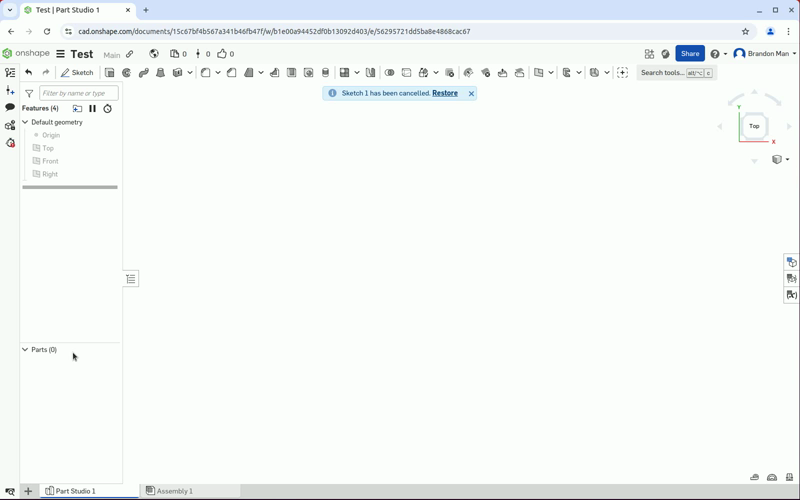
key_down(shift)
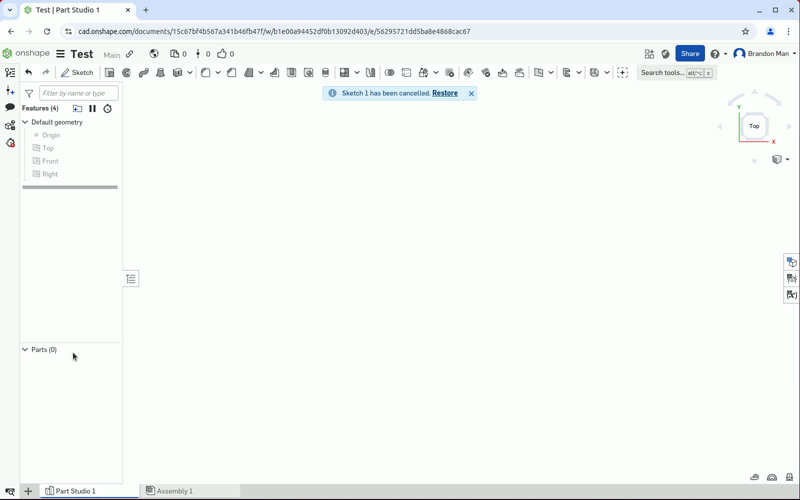
key(up)
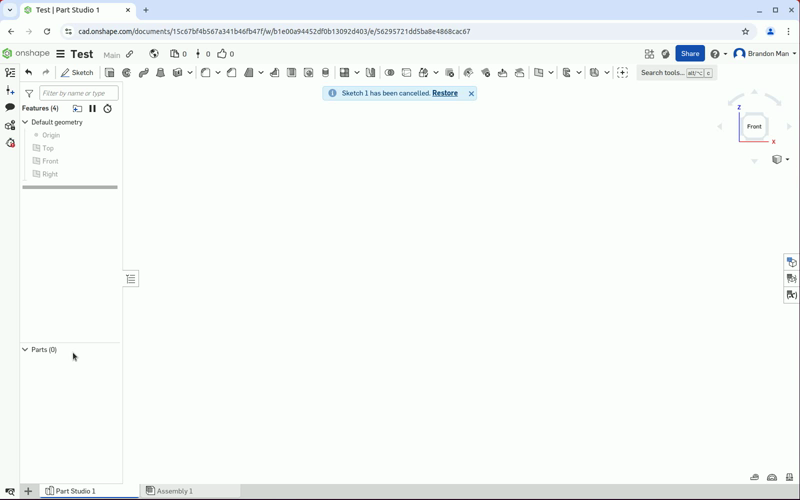
key_up(shift)
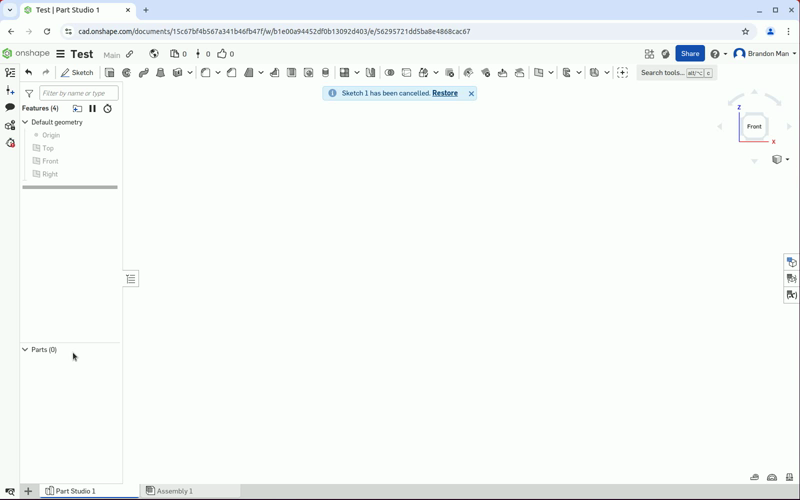
key(space)
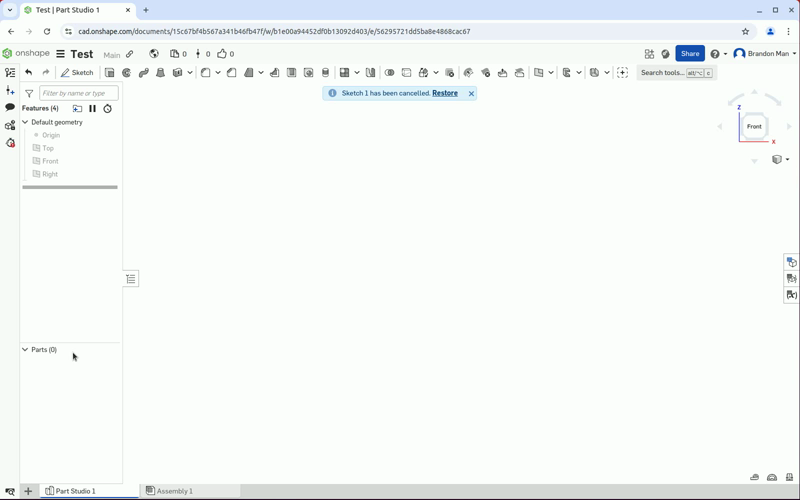
key_down(shift)
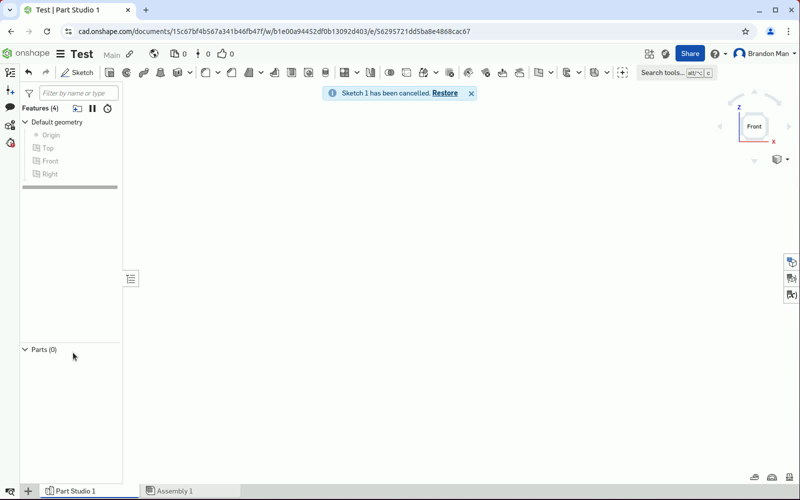
key(left)
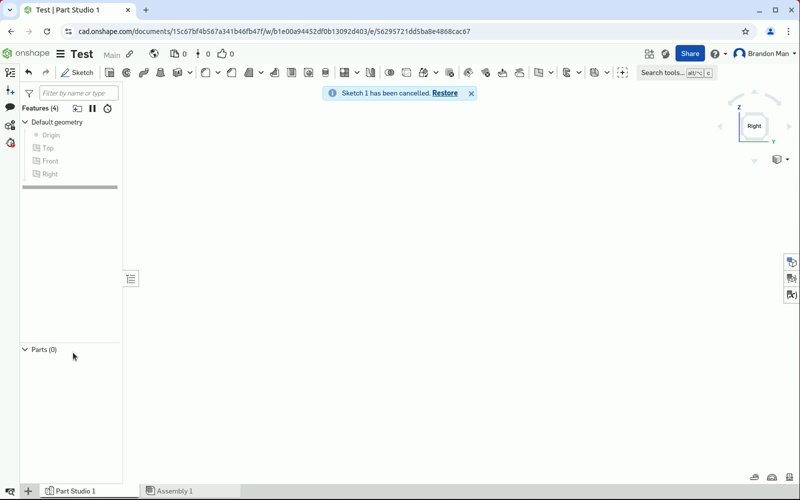
key_up(shift)
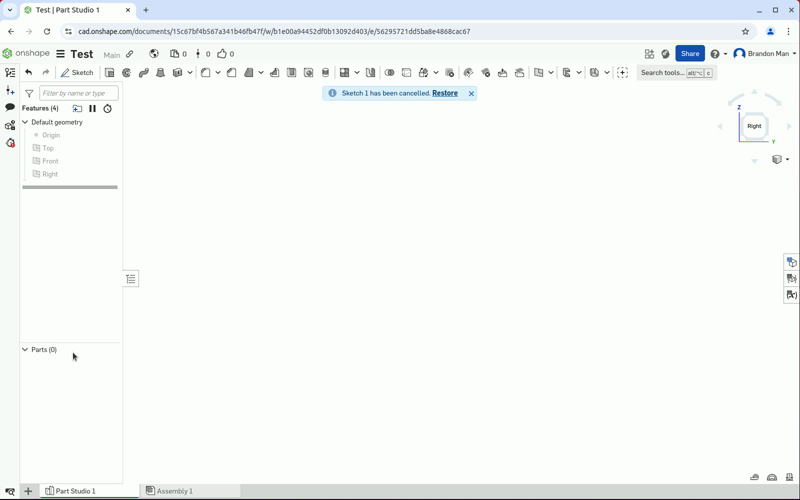
mouse_move(73, 352)
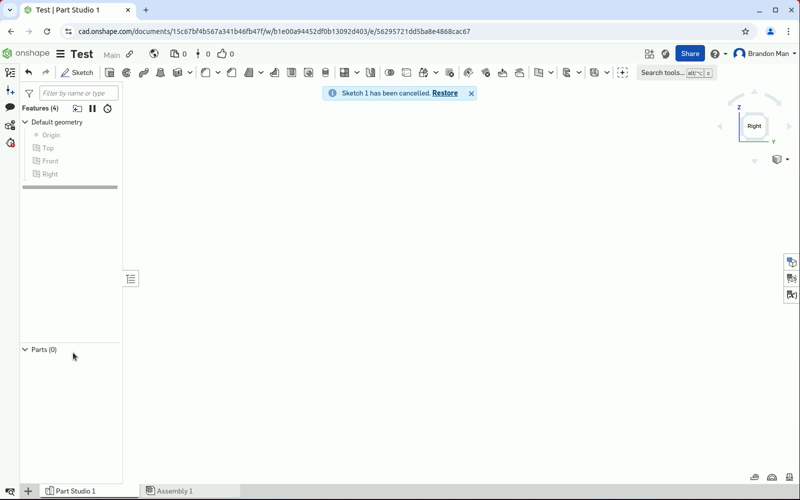
key(shift+y)
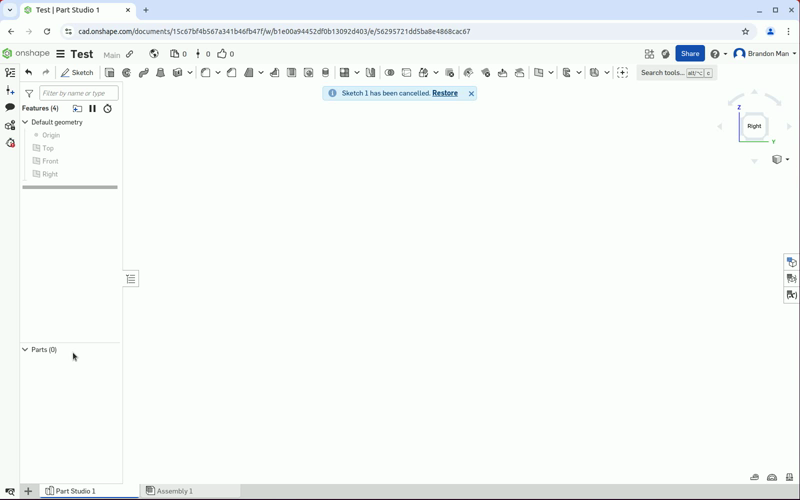
key(shift+s)
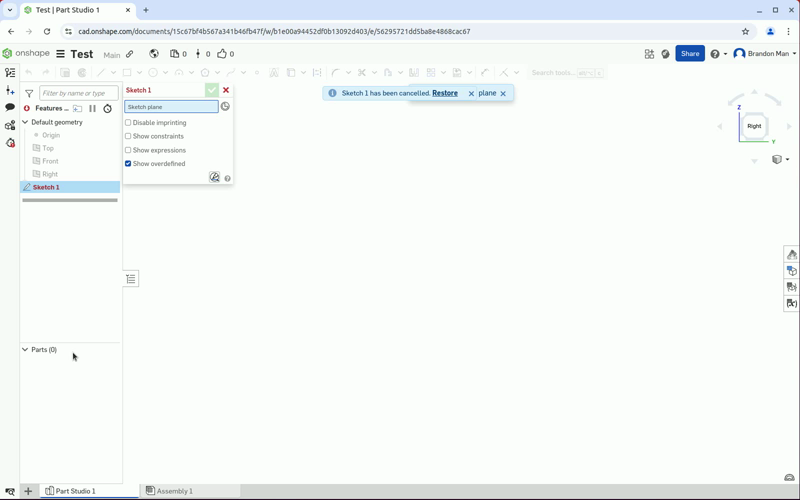
mouse_move(73, 176)
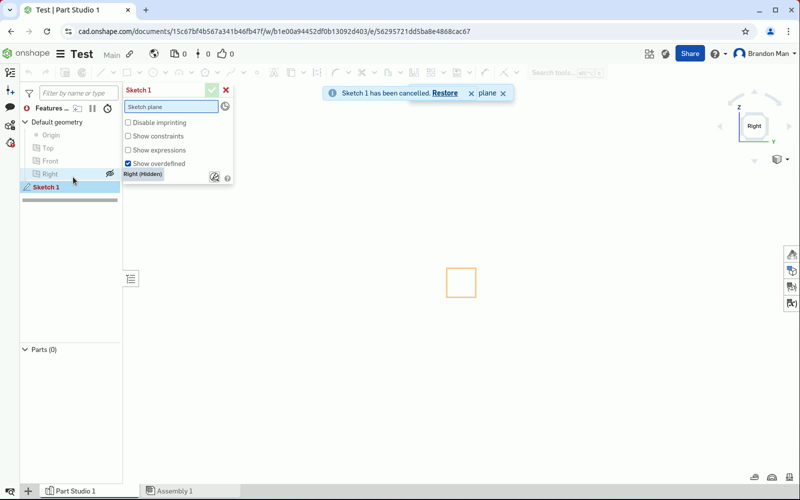
click(73, 176)
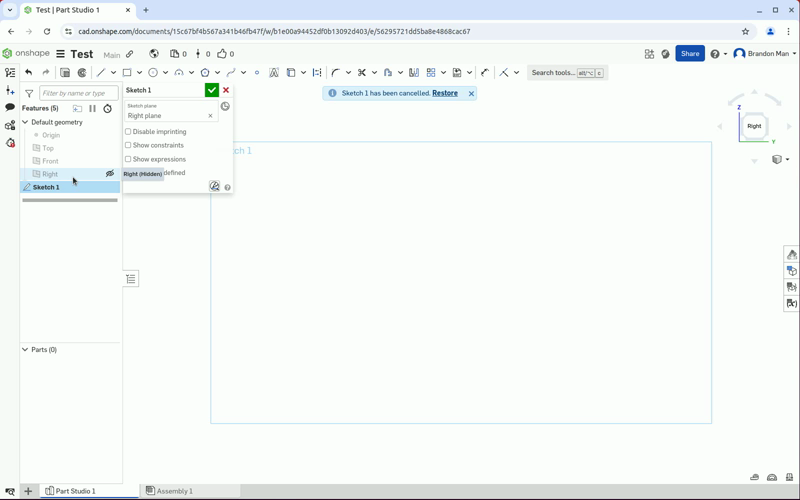
mouse_move(73, 352)
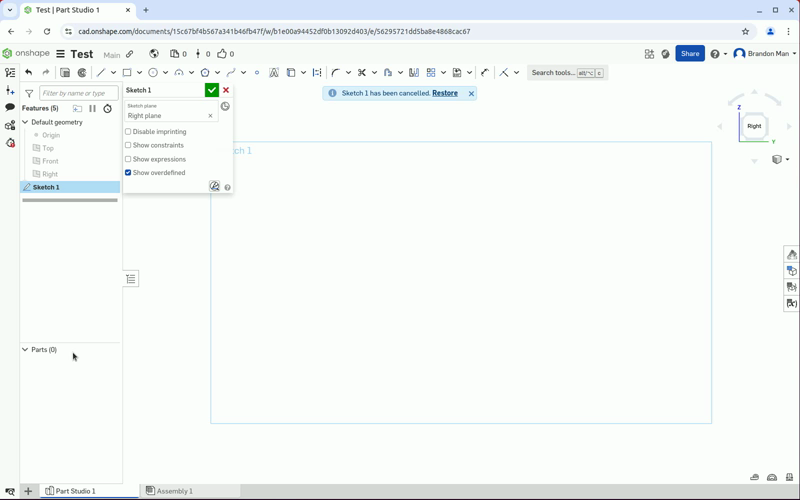
key(y)
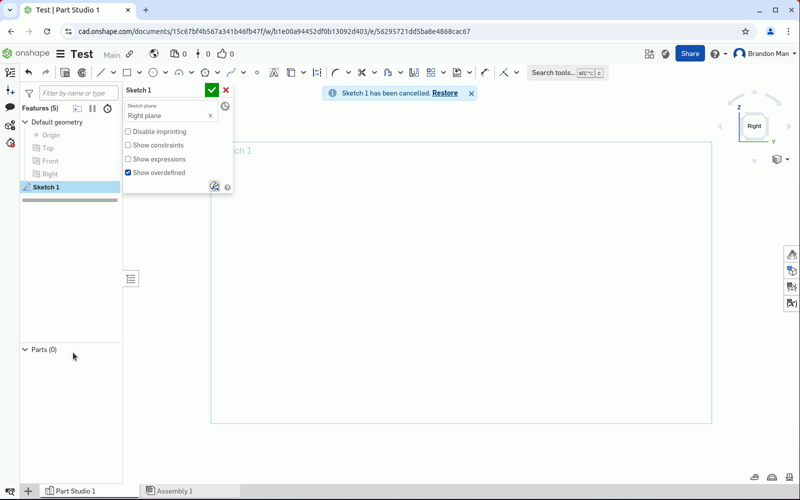
key(l)
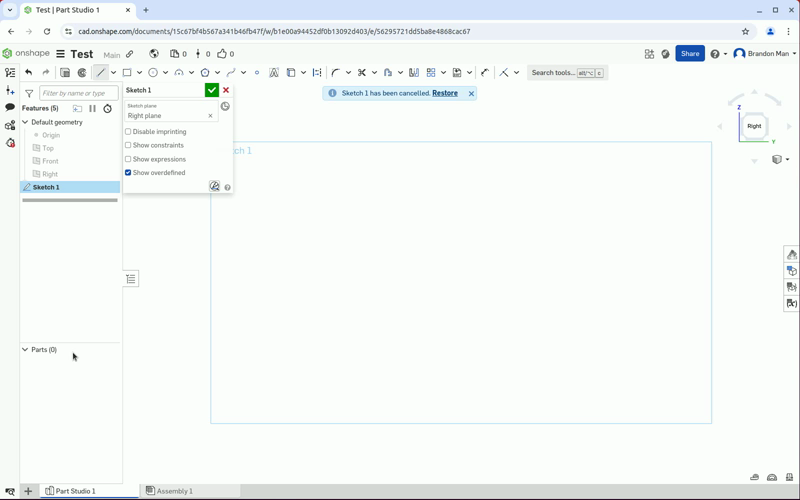
key_down(shift)
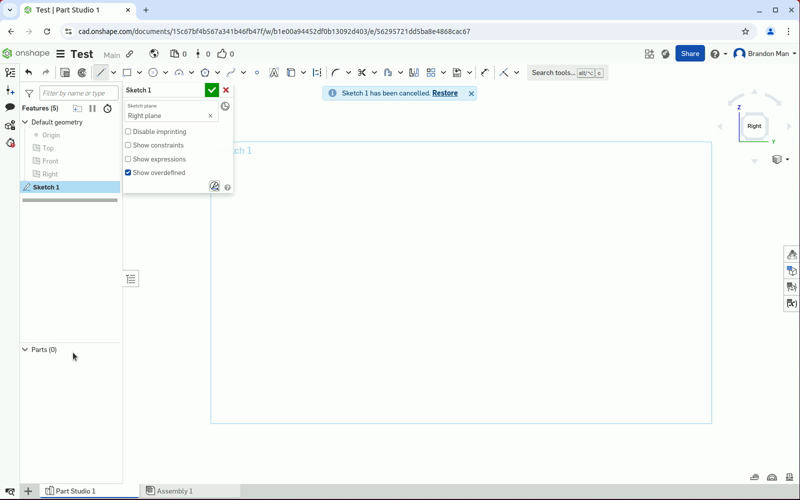
mouse_move(441, 189)
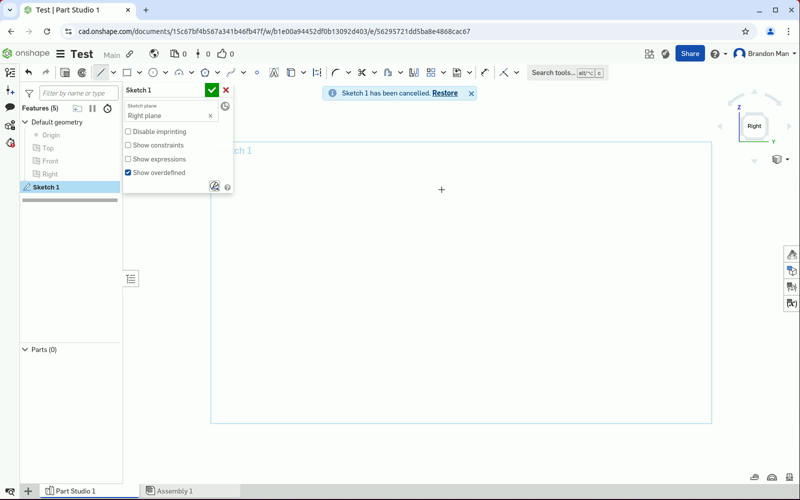
click(441, 189)
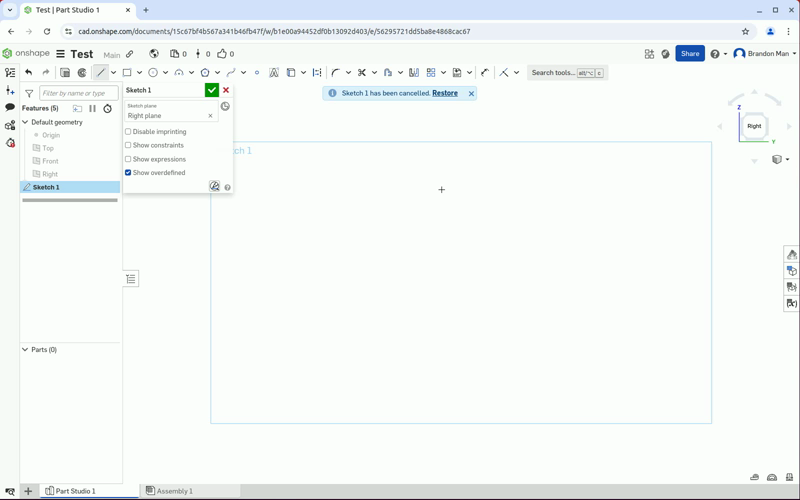
key_up(shift)
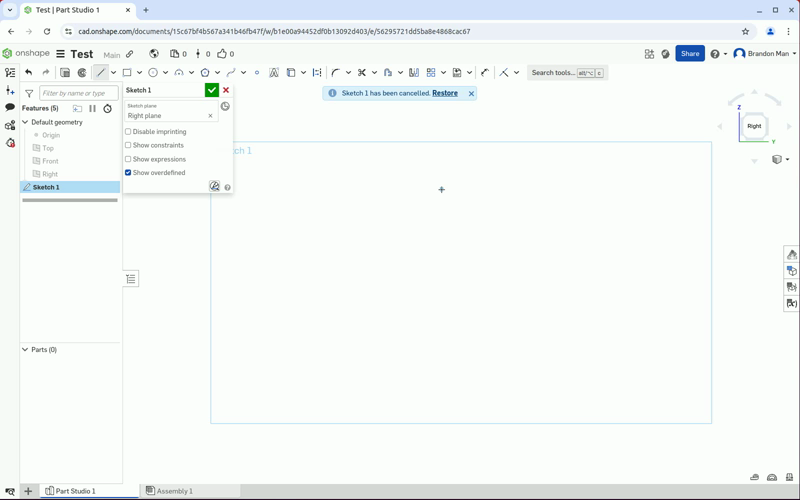
key_down(shift)
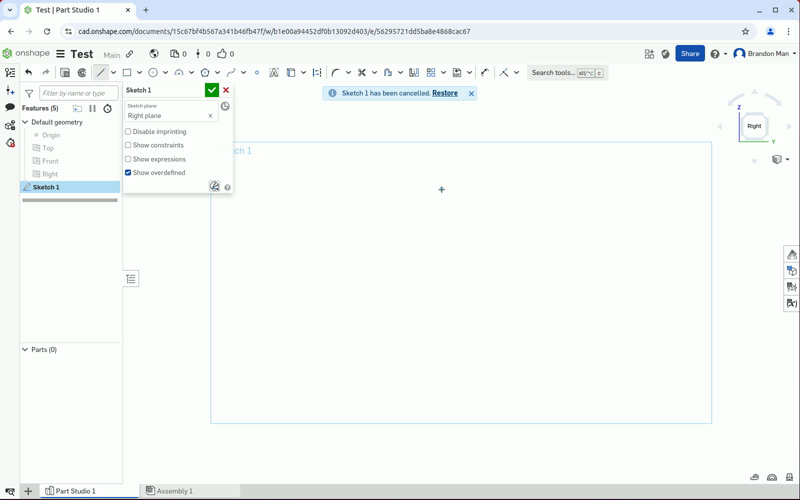
mouse_move(471, 189)
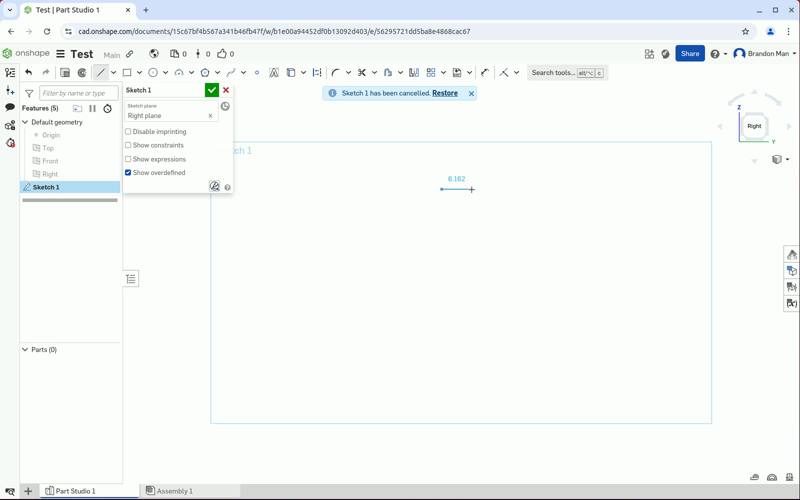
mouse_move(454, 189)
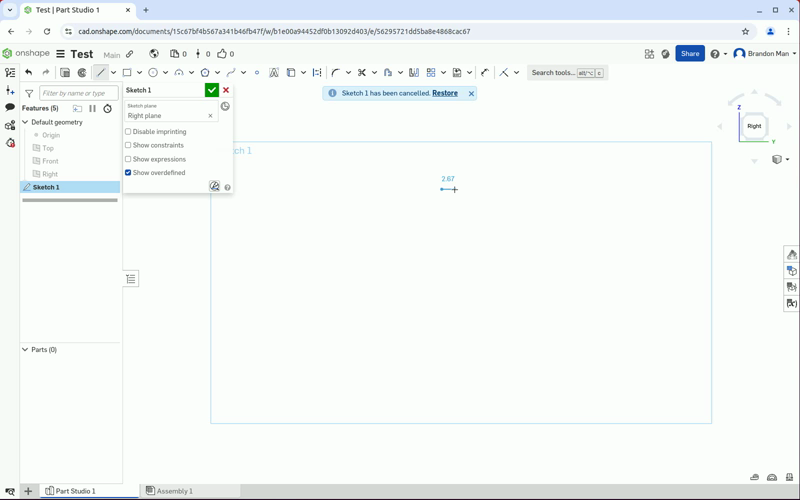
click(454, 189)
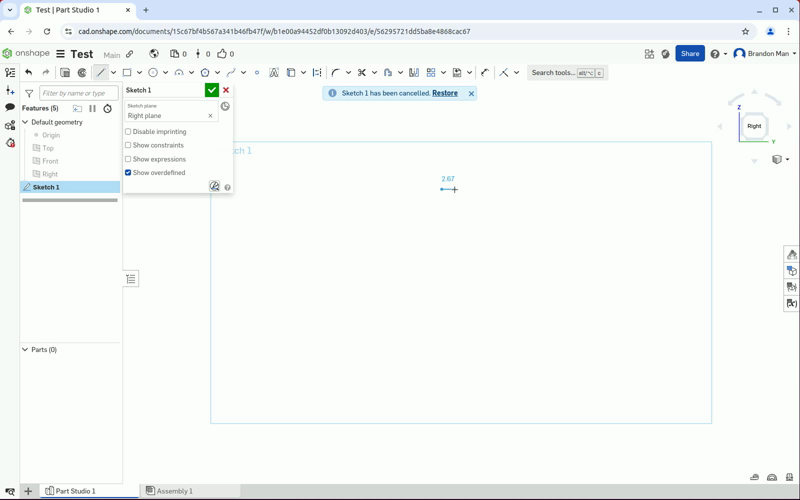
key_up(shift)
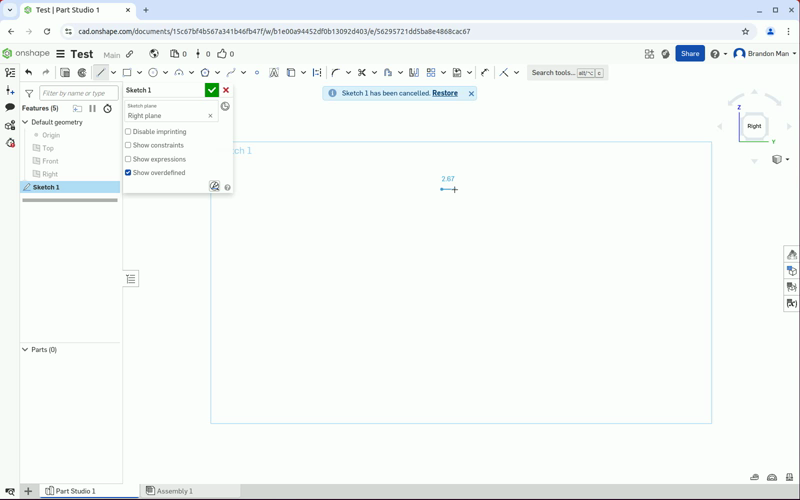
key(esc)
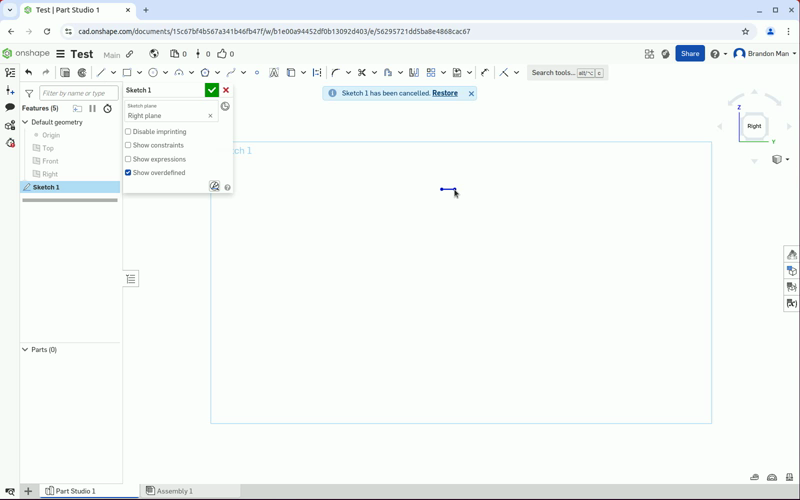
key(a)
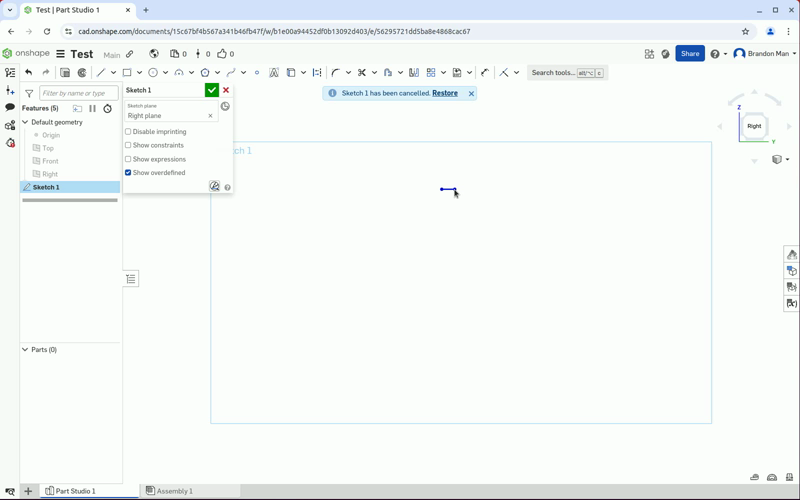
mouse_move(454, 189)
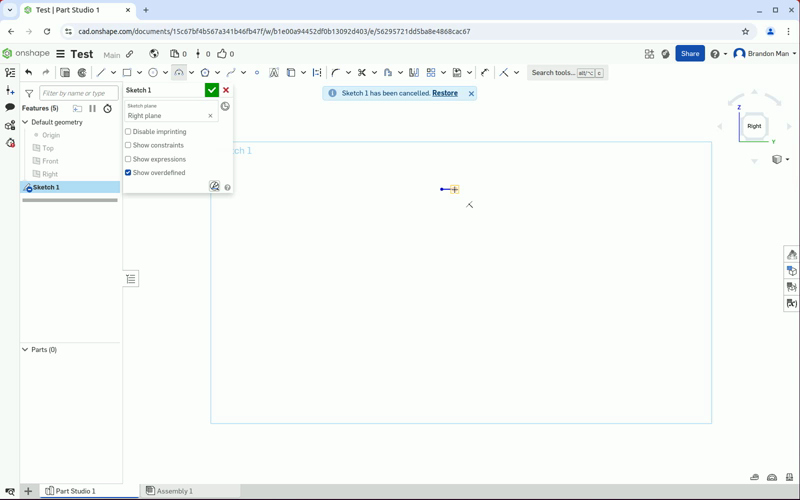
click(454, 189)
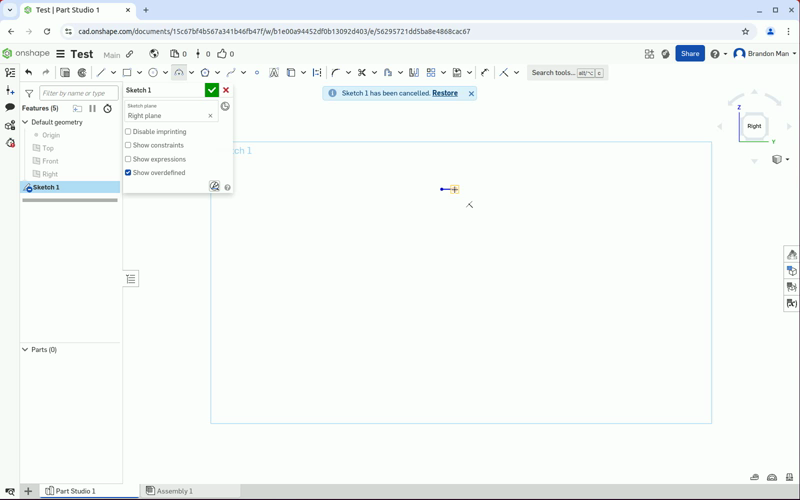
key_down(shift)
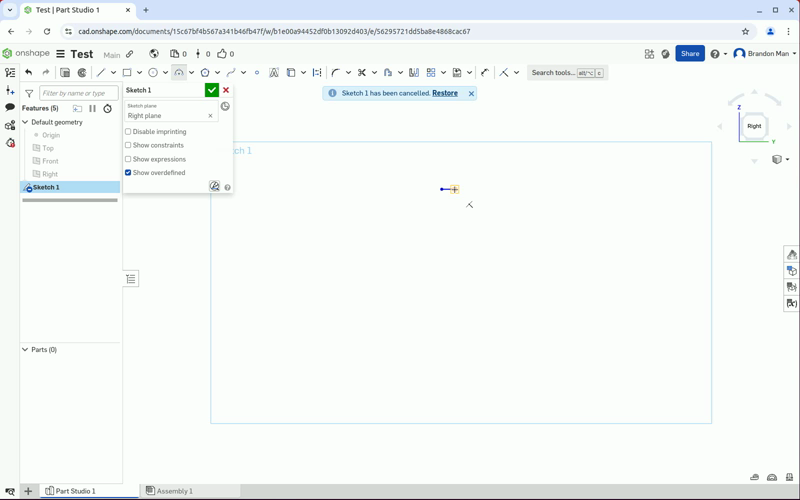
mouse_move(467, 189)
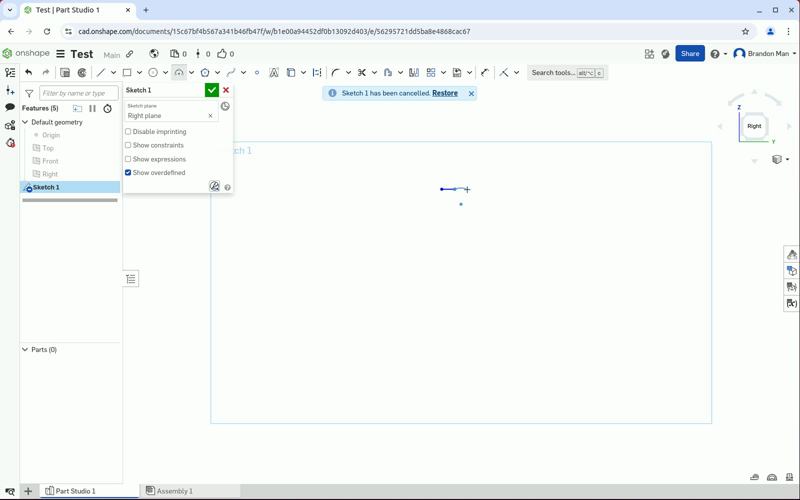
click(467, 189)
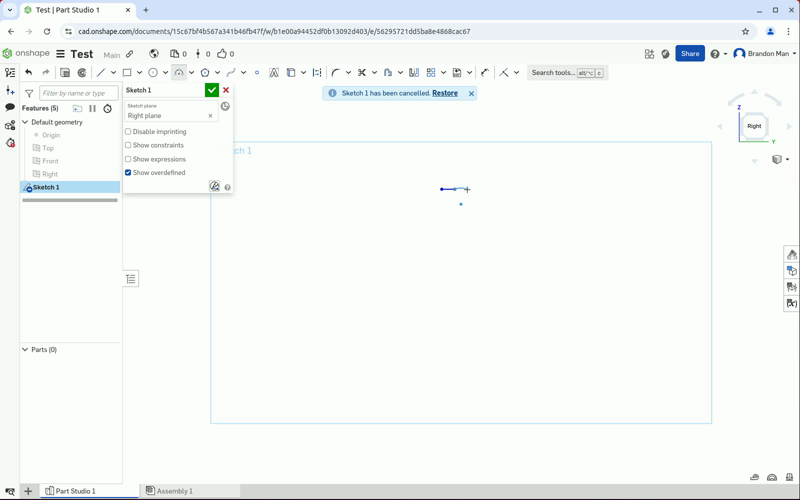
mouse_move(461, 183)
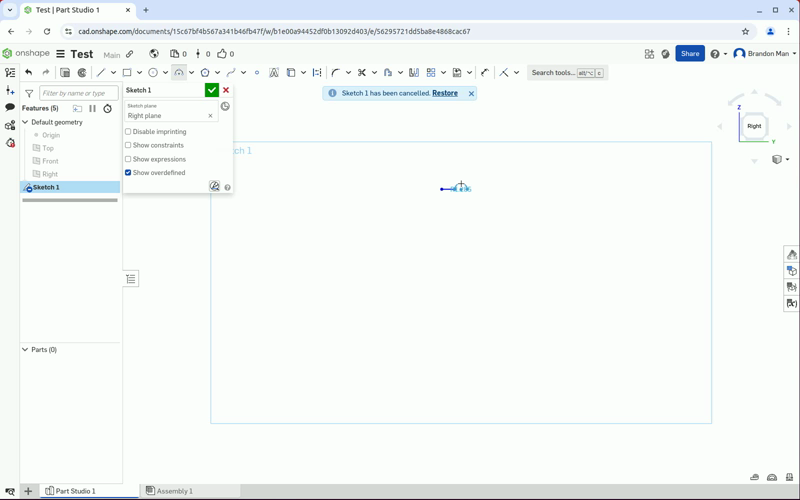
click(461, 183)
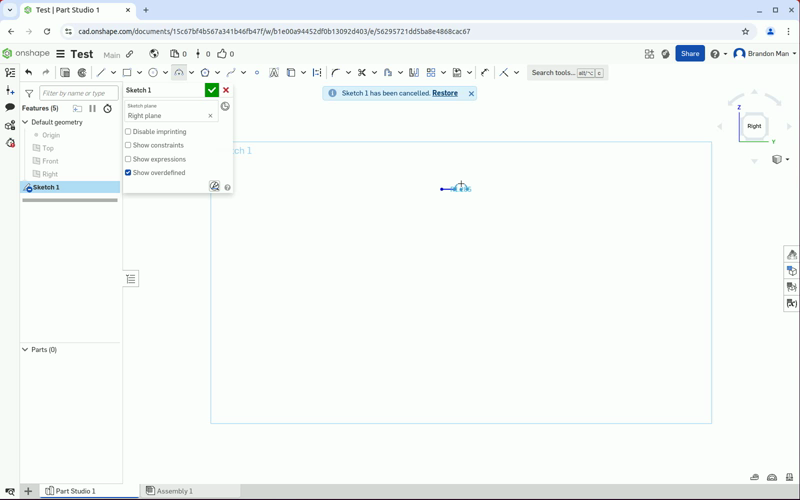
key_up(shift)
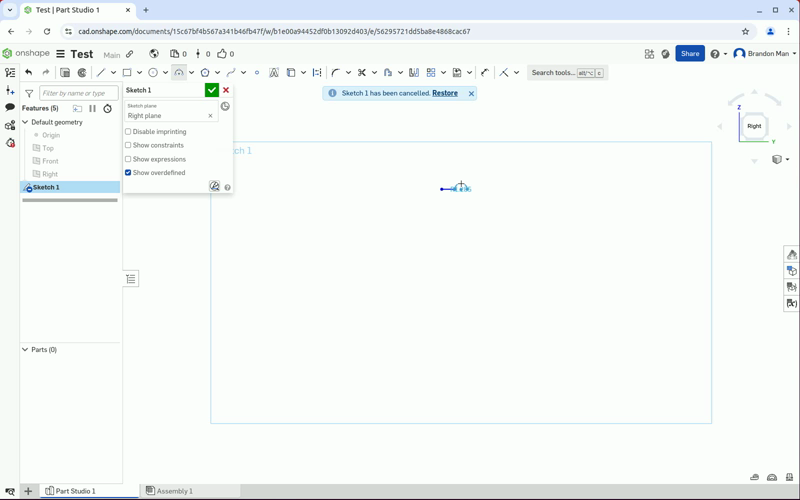
key(esc)
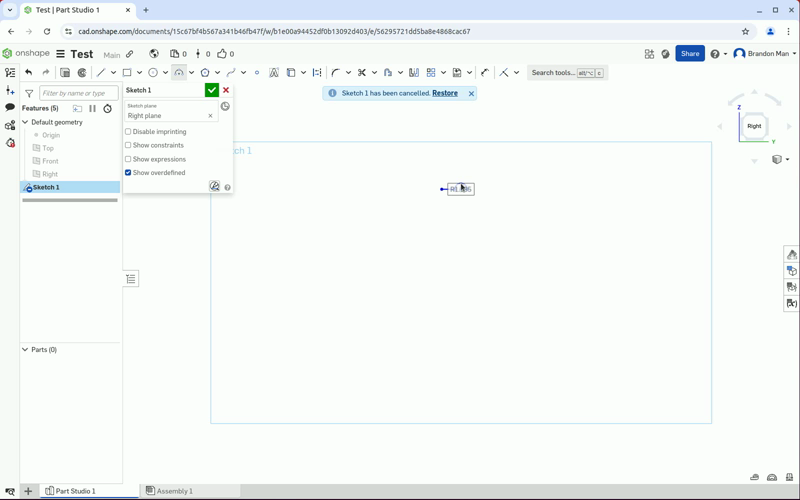
key(l)
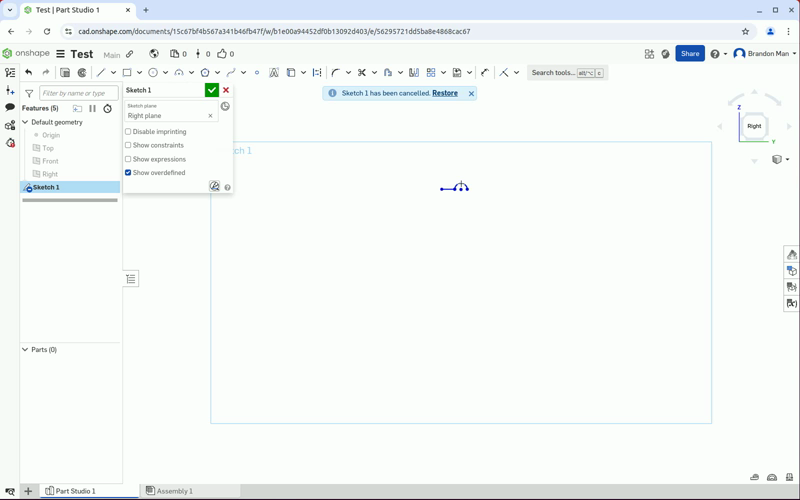
mouse_move(467, 189)
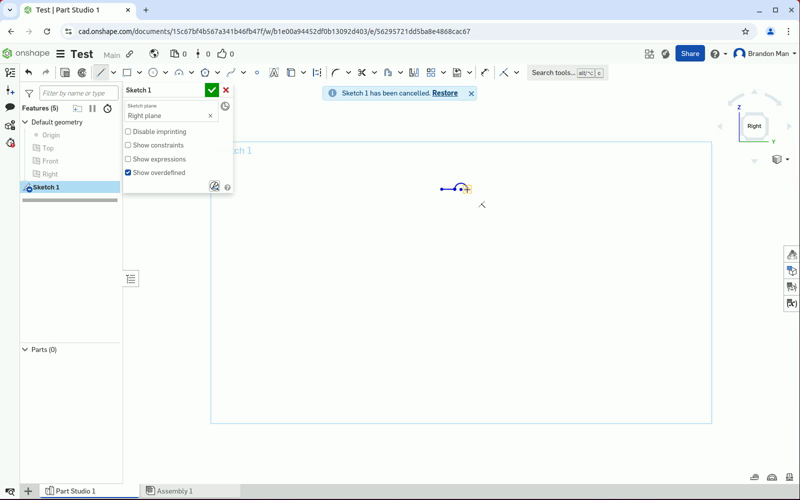
click(467, 189)
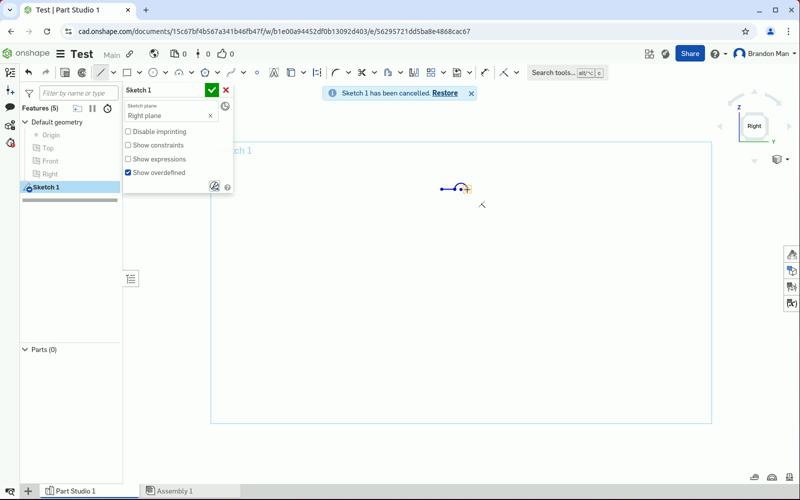
key_down(shift)
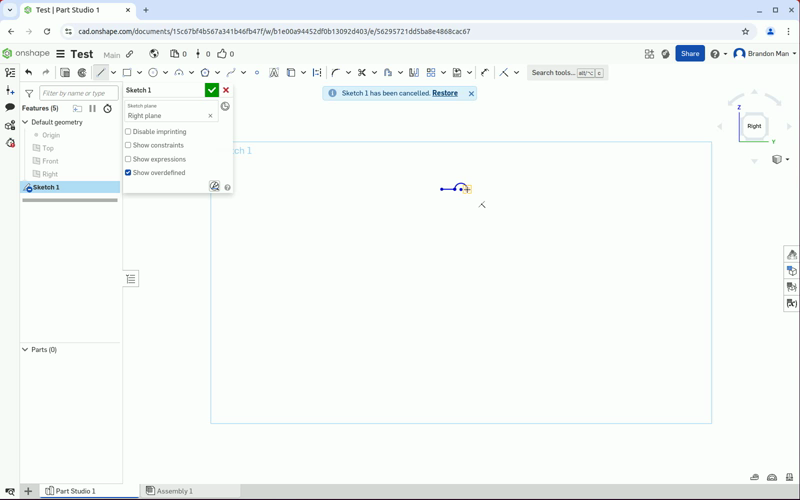
mouse_move(497, 189)
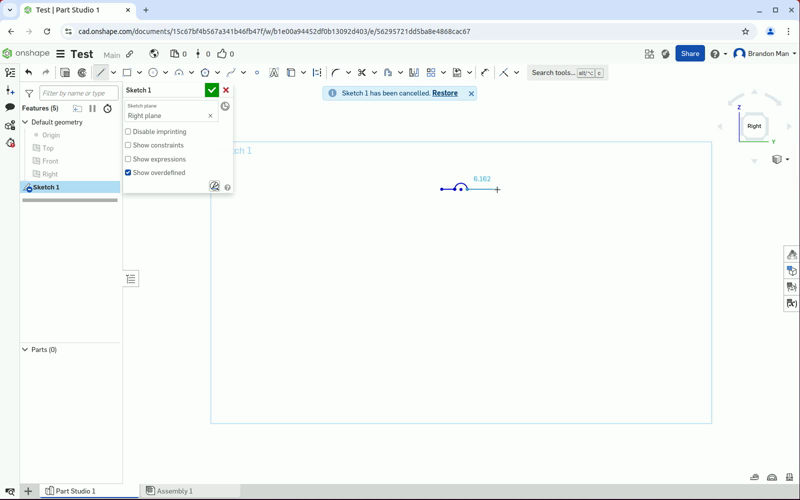
mouse_move(480, 189)
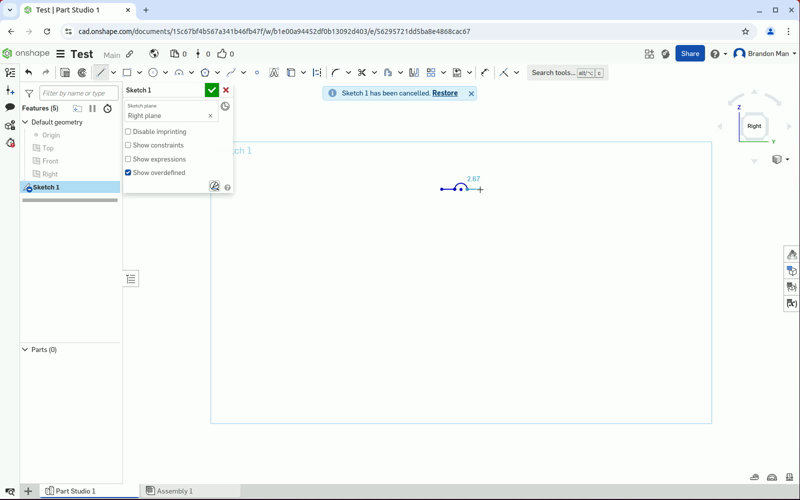
click(480, 189)
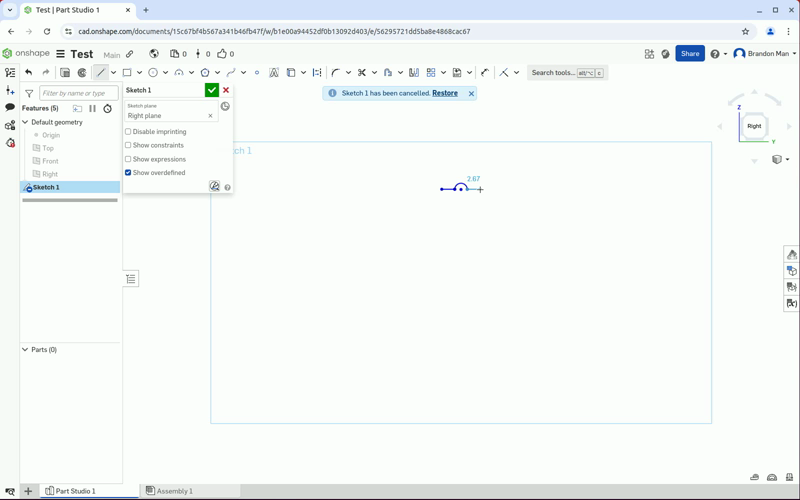
key_up(shift)
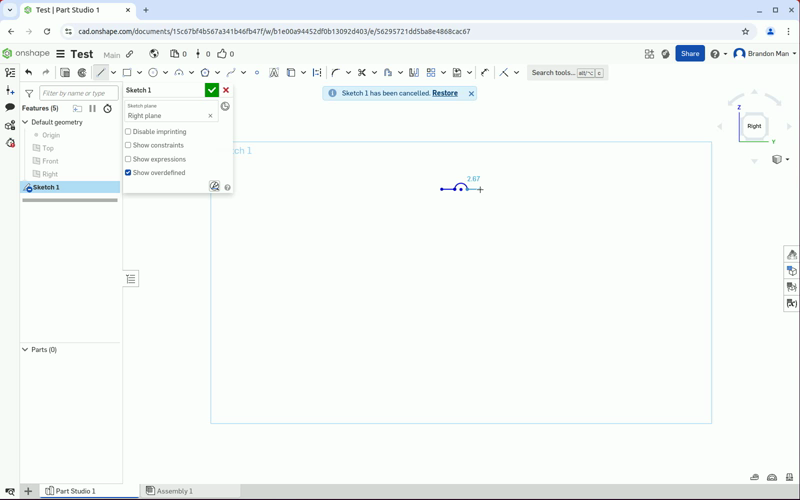
key(esc)
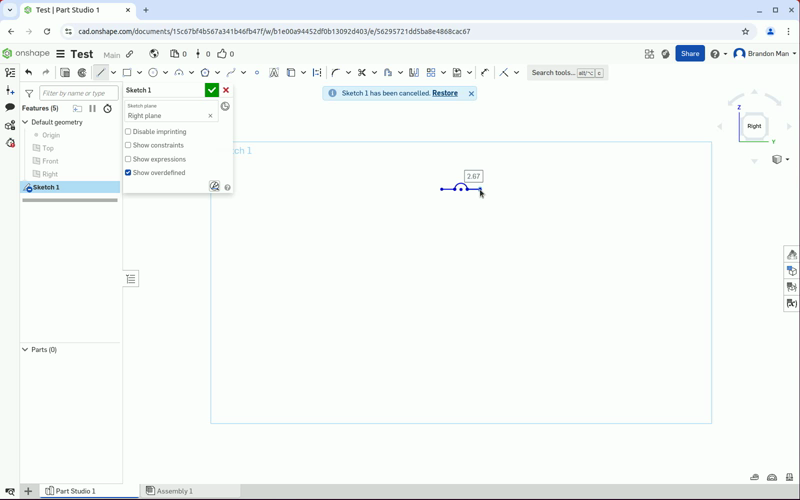
key(a)
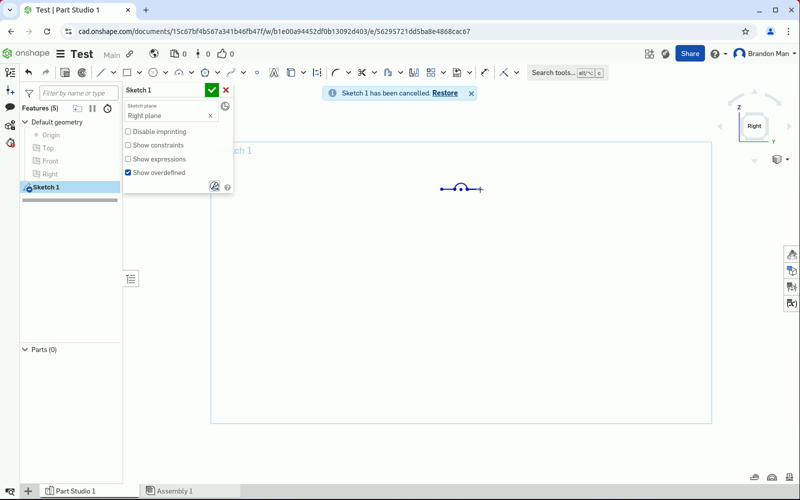
mouse_move(480, 189)
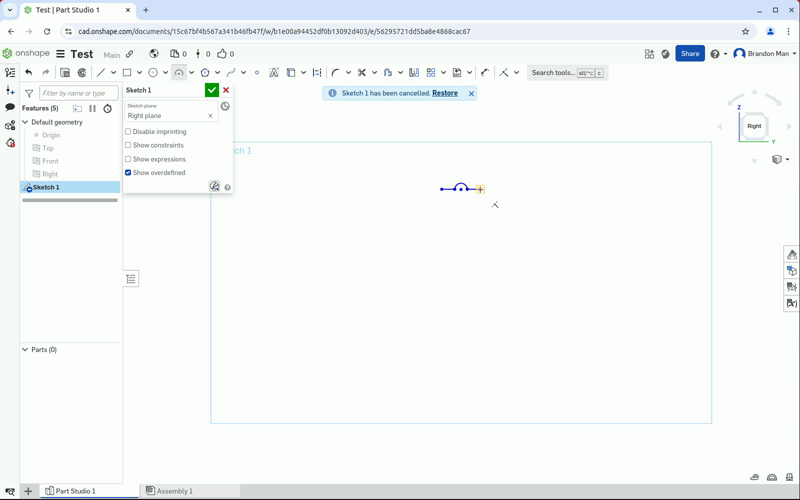
click(480, 189)
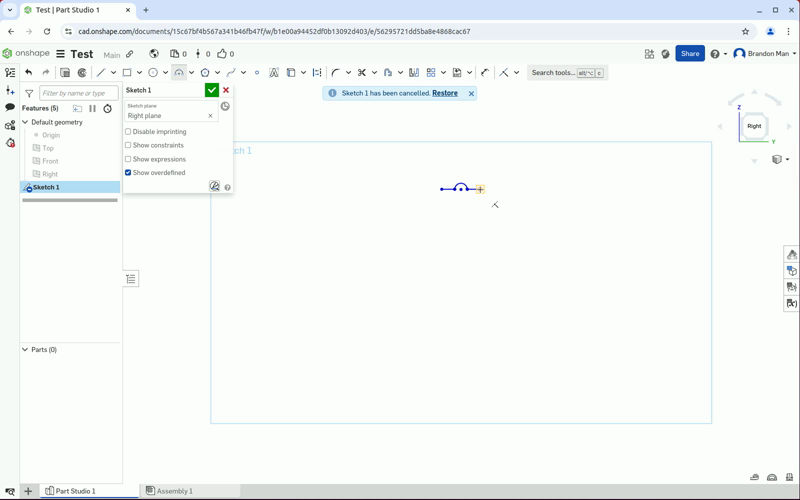
mouse_move(441, 189)
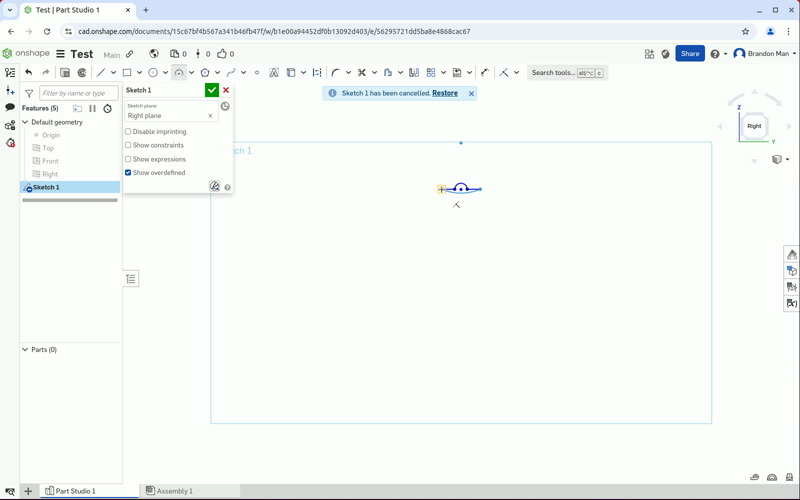
click(441, 189)
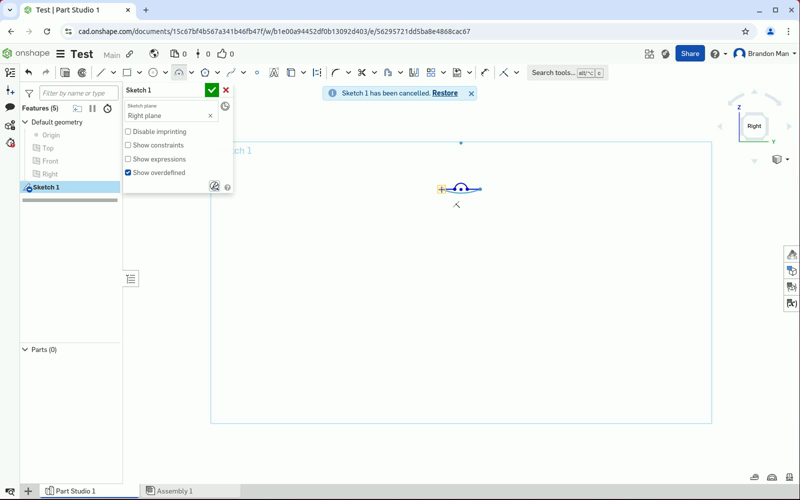
key_down(shift)
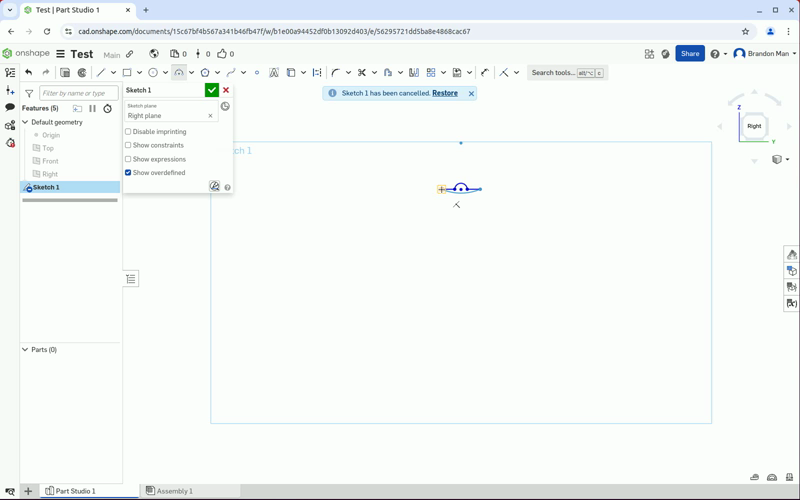
mouse_move(461, 170)
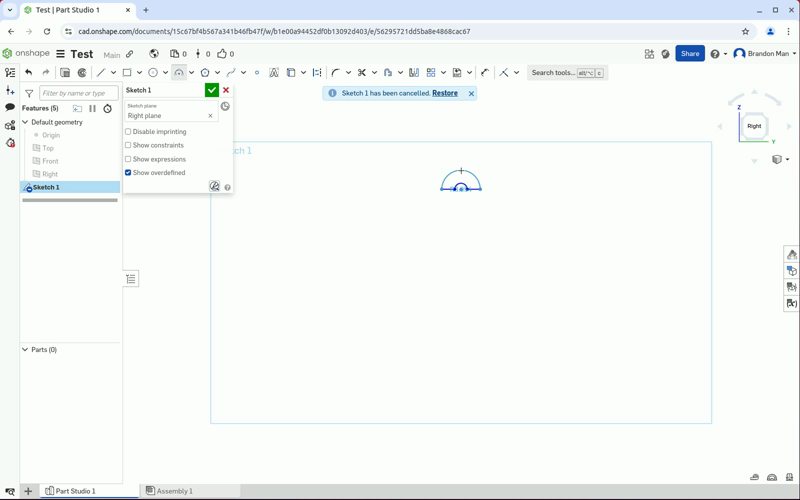
click(461, 170)
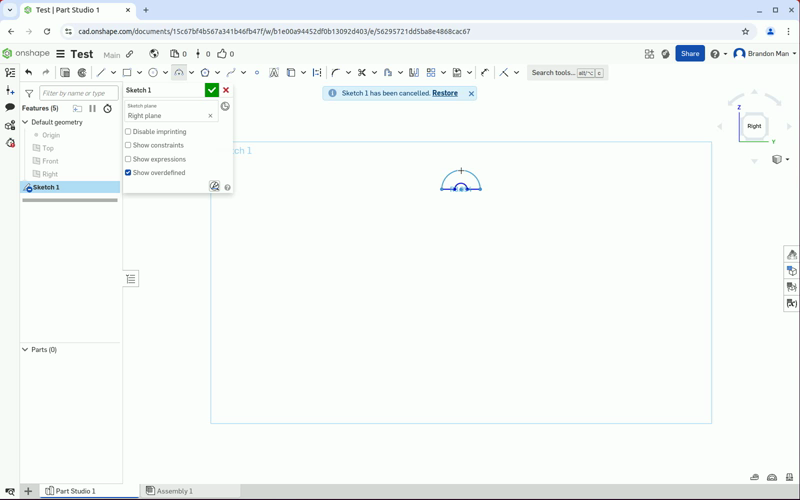
key_up(shift)
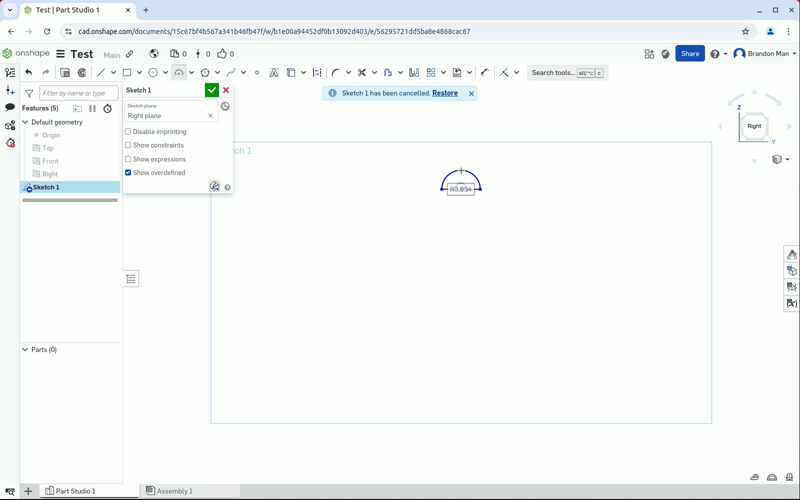
key(esc)
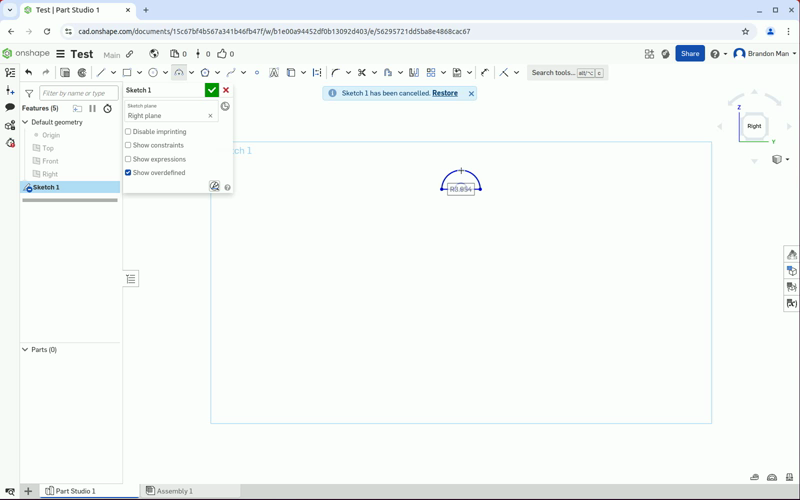
mouse_move(452, 185)
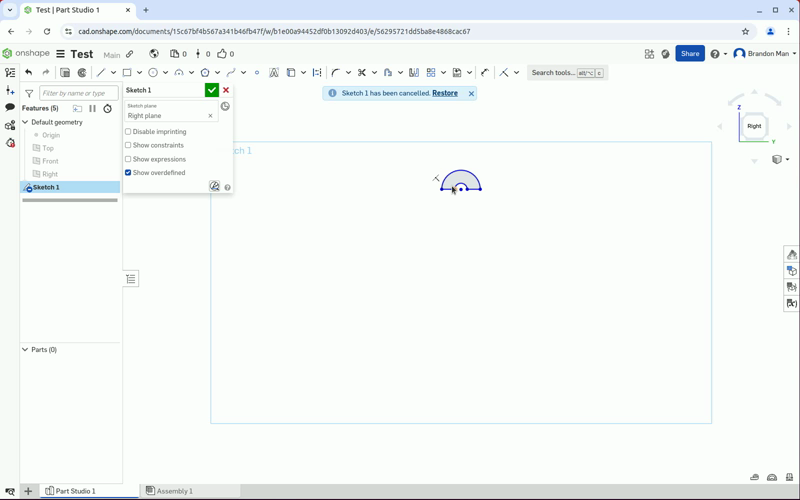
scroll(6)
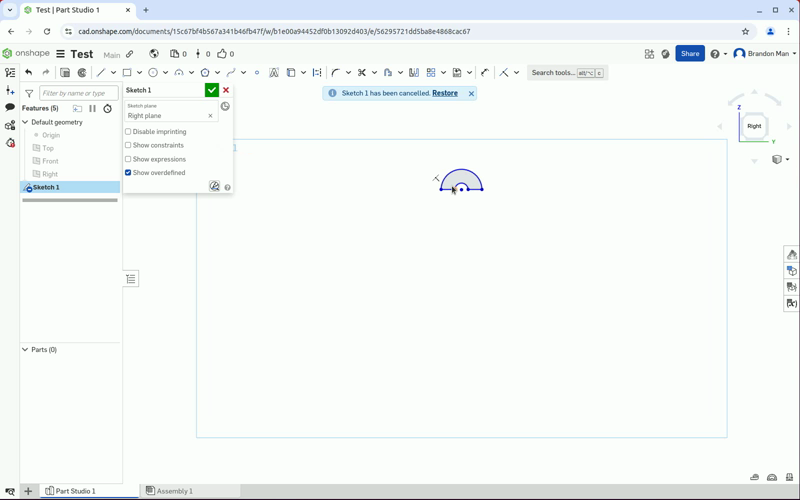
scroll(6)
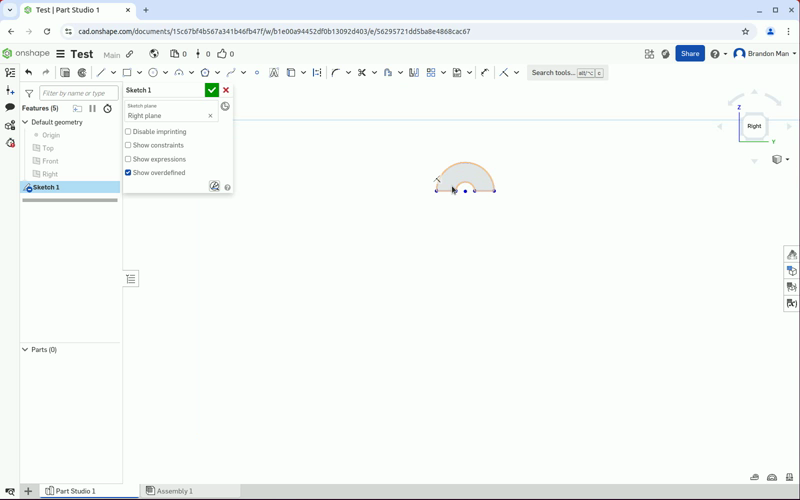
scroll(6)
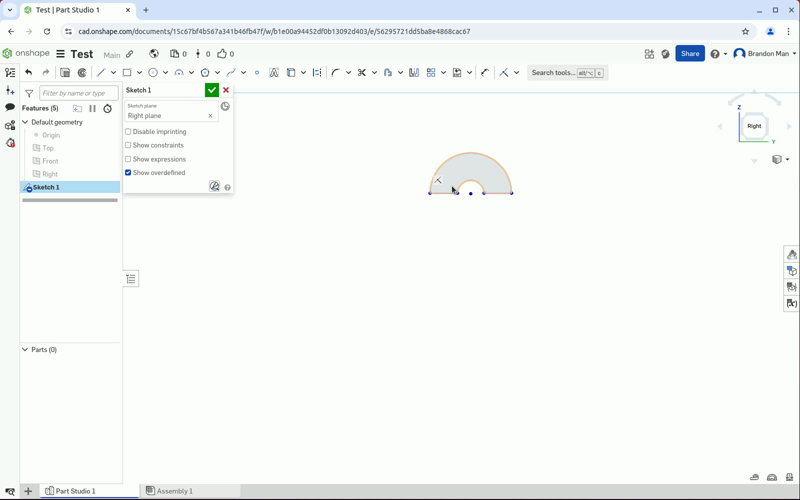
scroll(6)
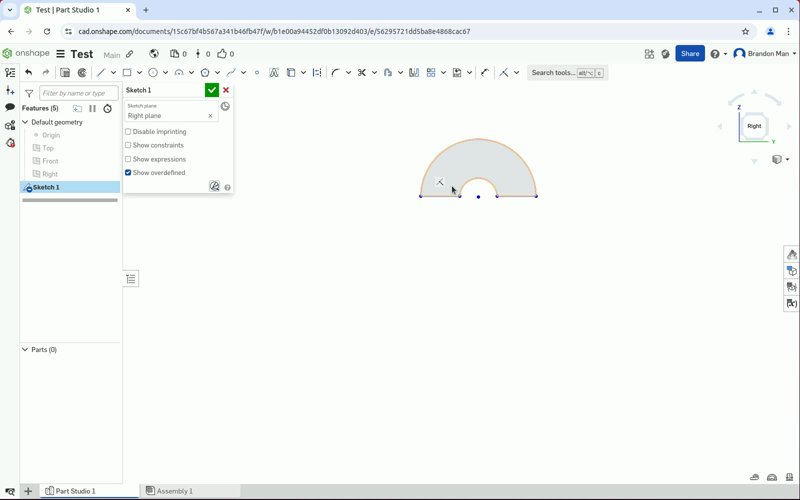
scroll(6)
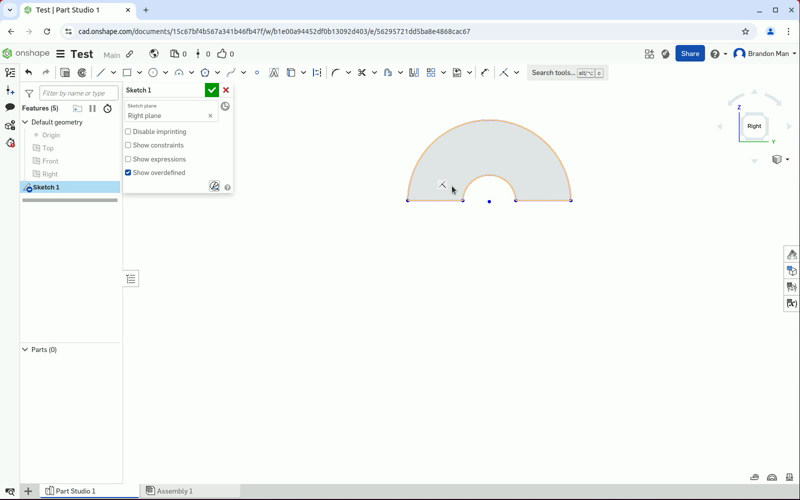
scroll(6)
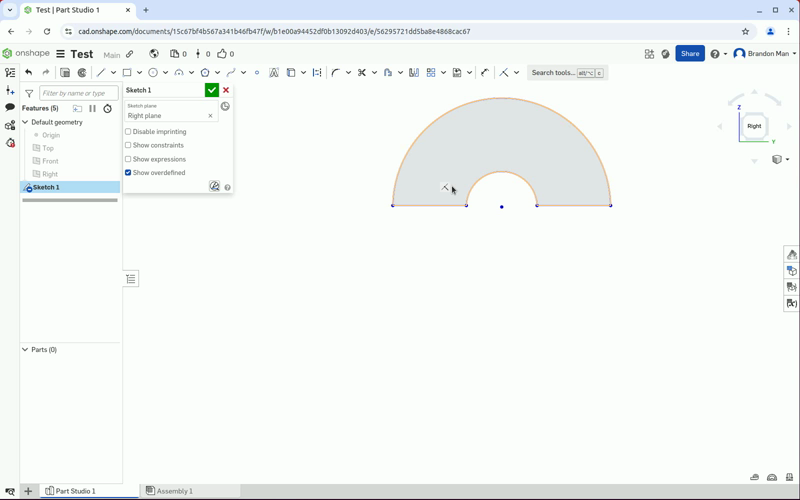
scroll(6)
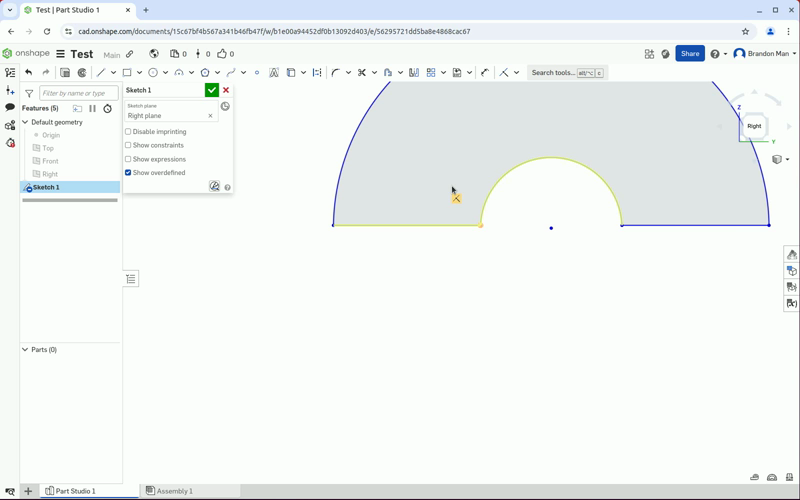
click(452, 185)
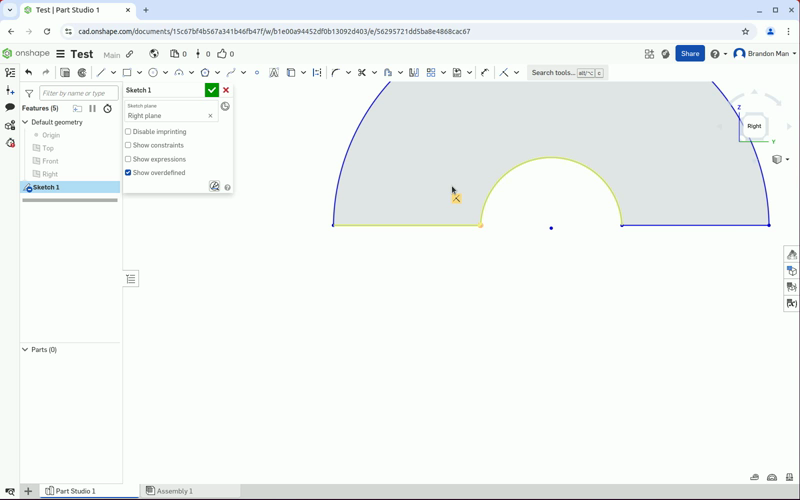
scroll(-6)
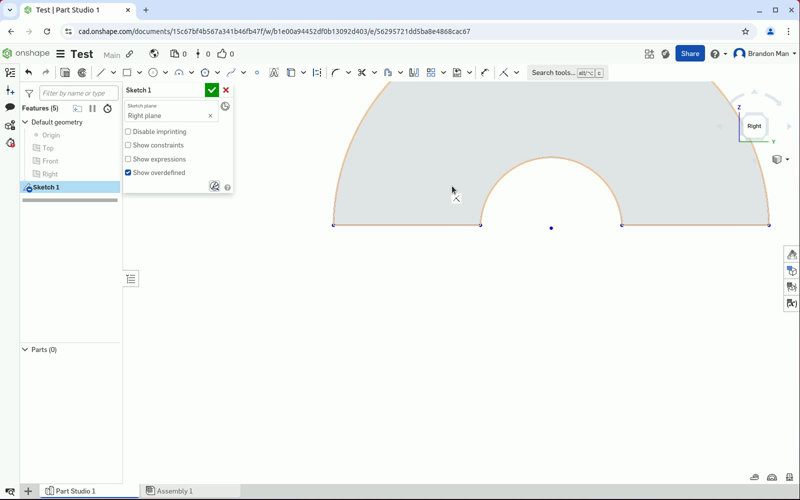
scroll(-6)
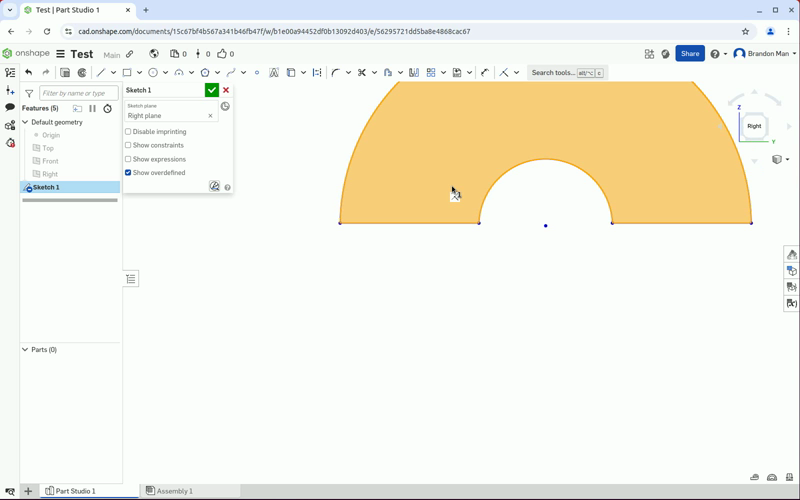
scroll(-6)
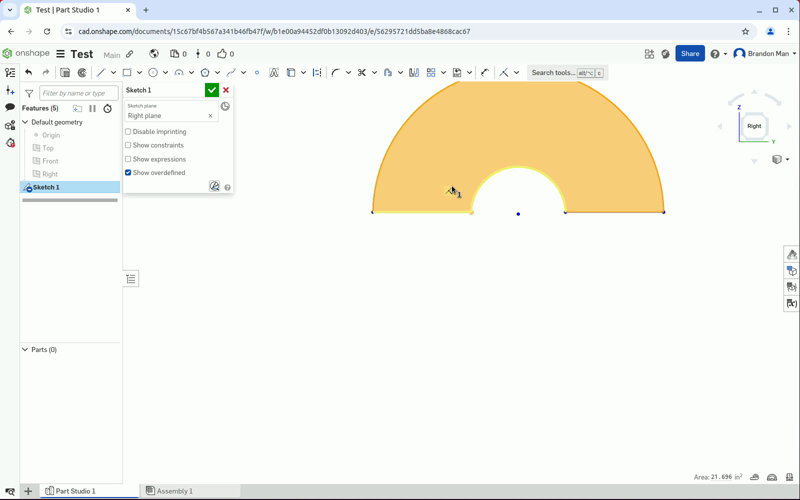
scroll(-6)
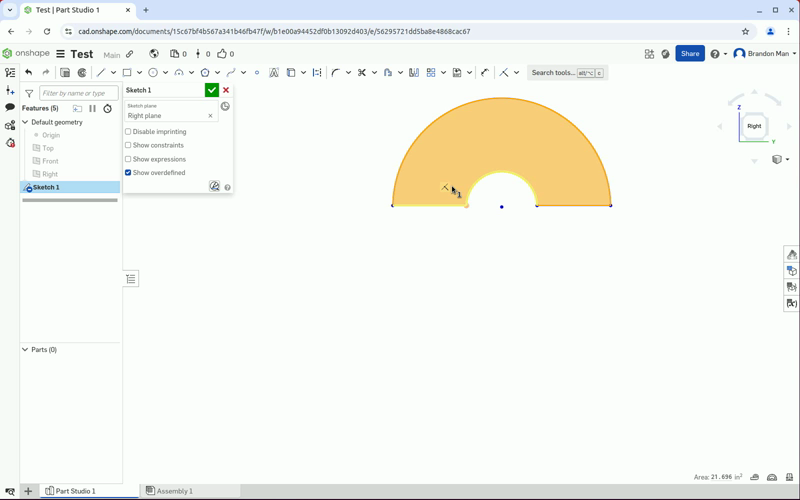
scroll(-6)
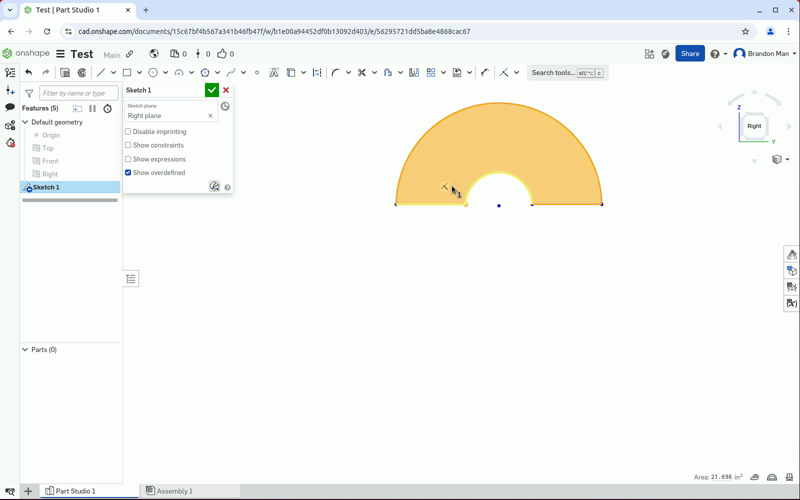
scroll(-6)
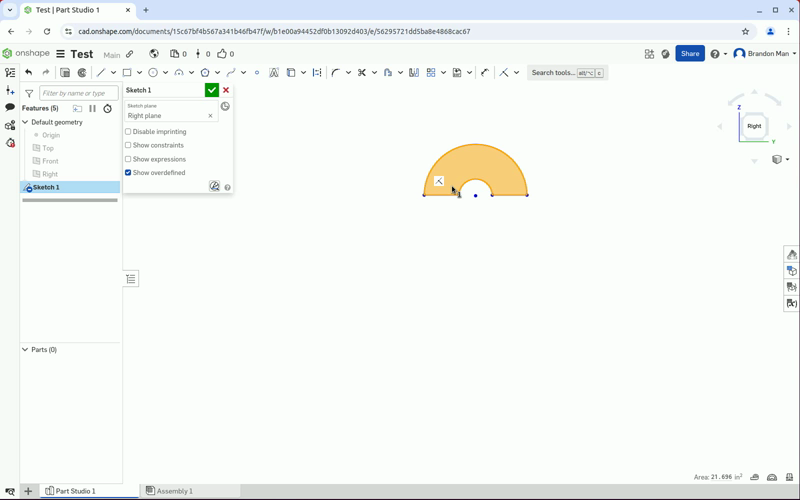
scroll(-6)
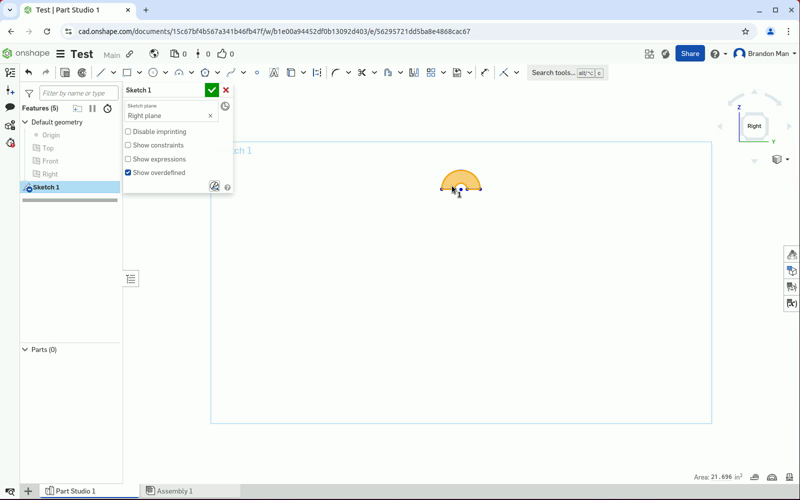
mouse_move(73, 352)
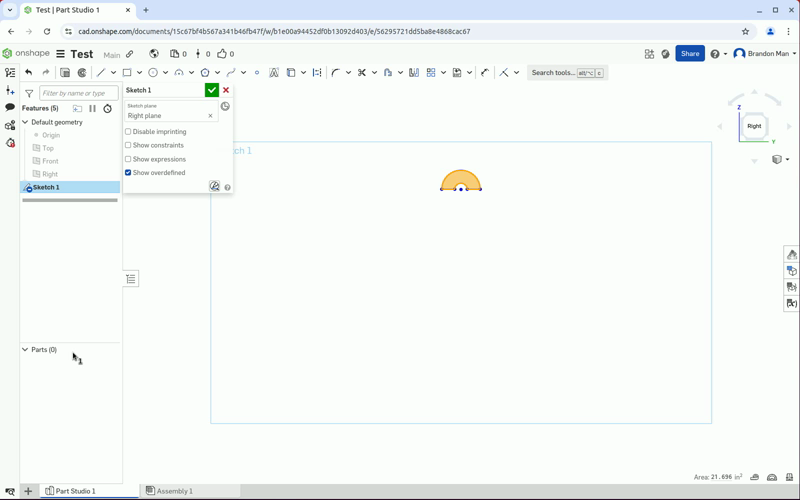
key(shift+y)
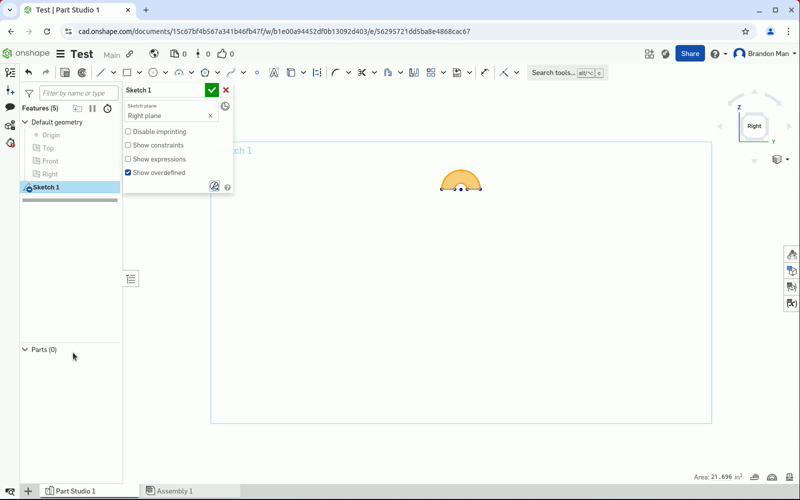
key(shift+e)
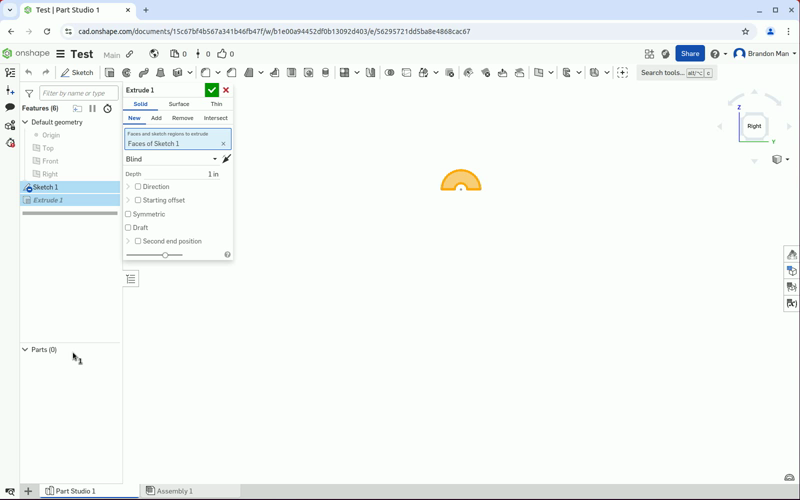
mouse_move(143, 106)
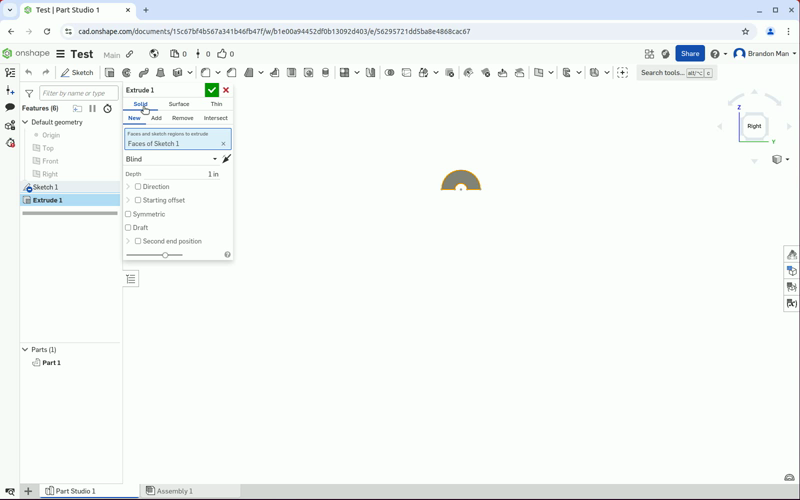
click(143, 106)
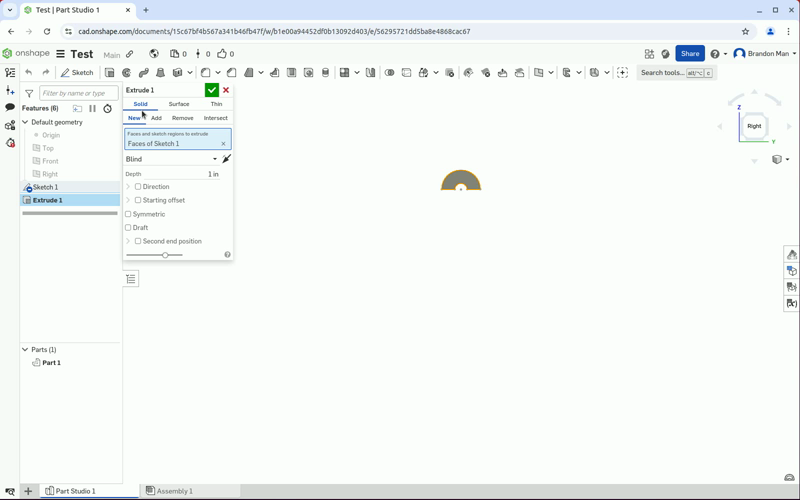
mouse_move(137, 120)
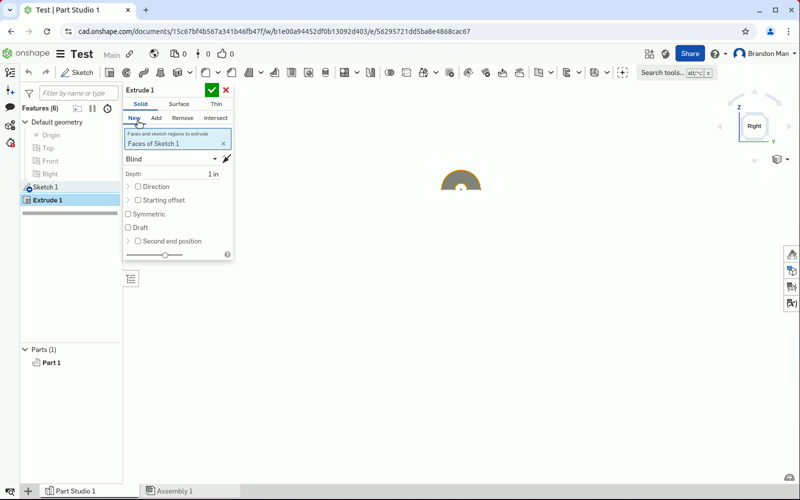
click(137, 120)
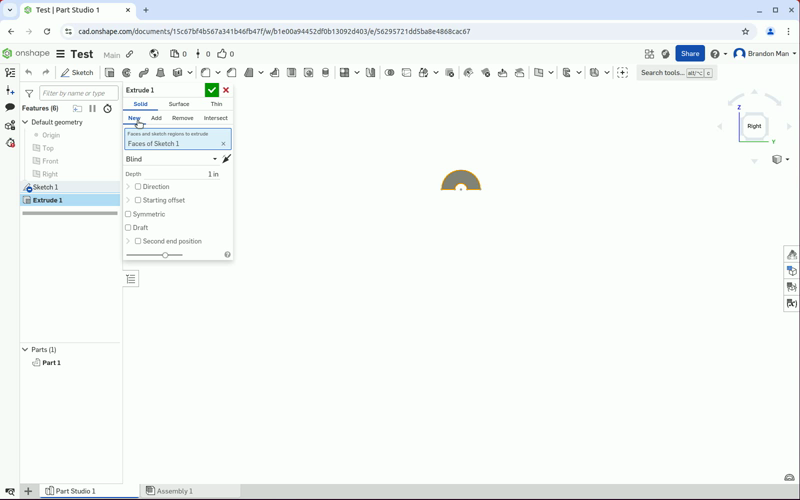
key(tab, 4)
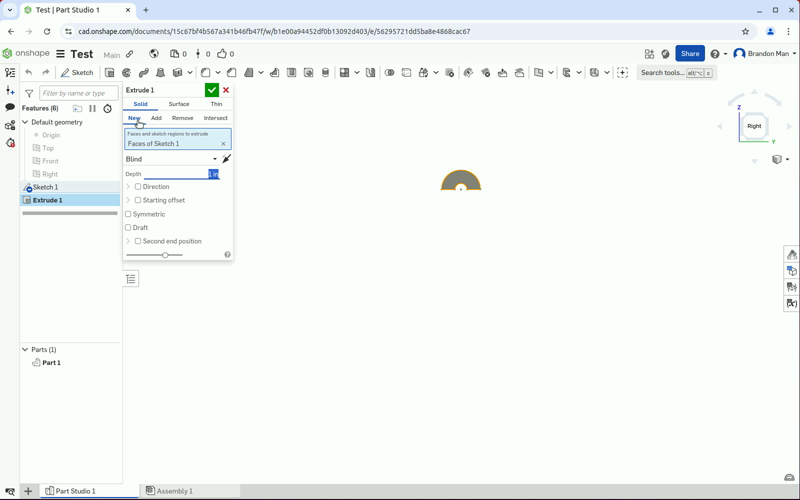
text(2.648)
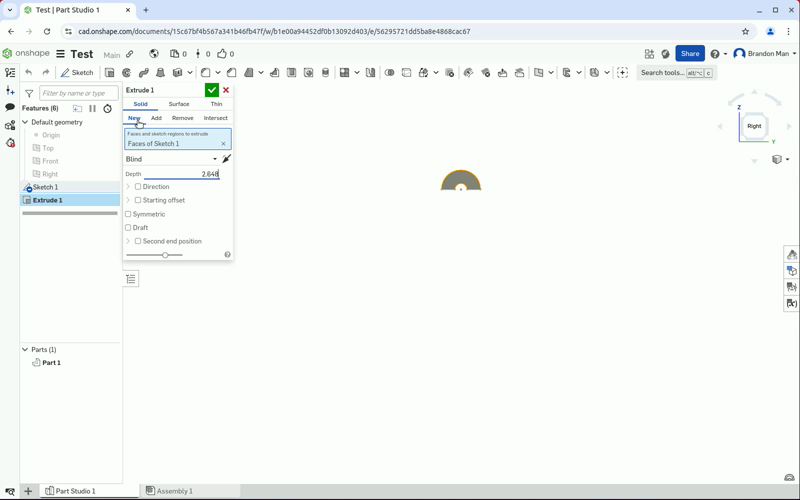
key(enter)
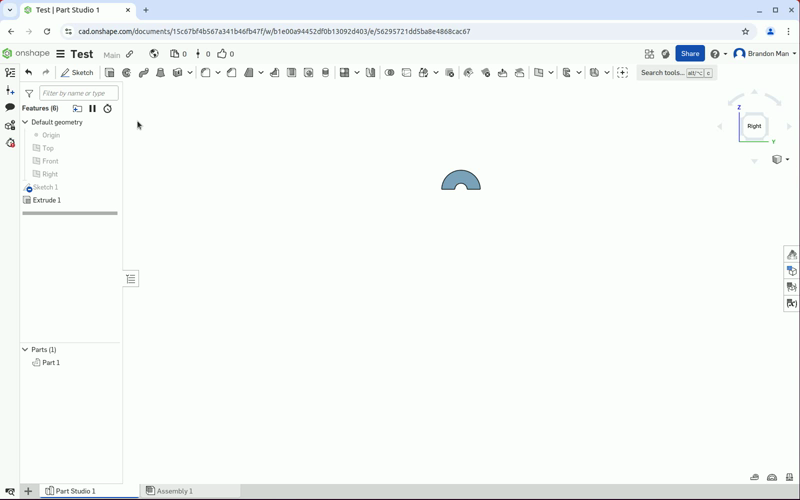
key(shift+h)
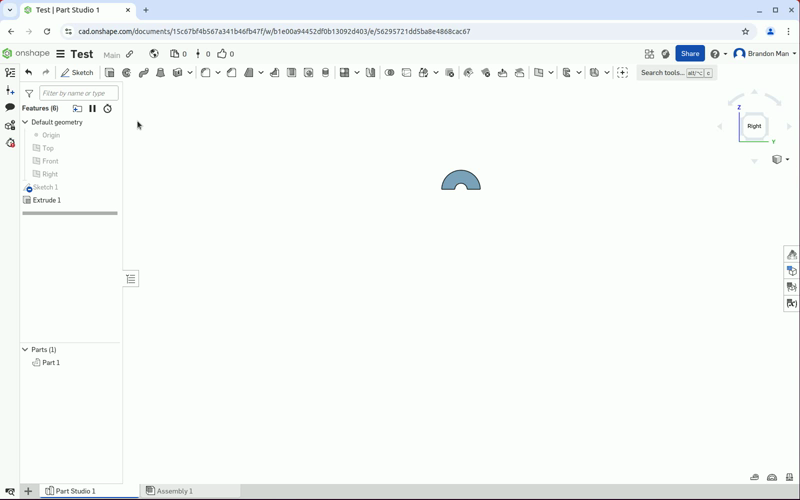
key(shift+h)
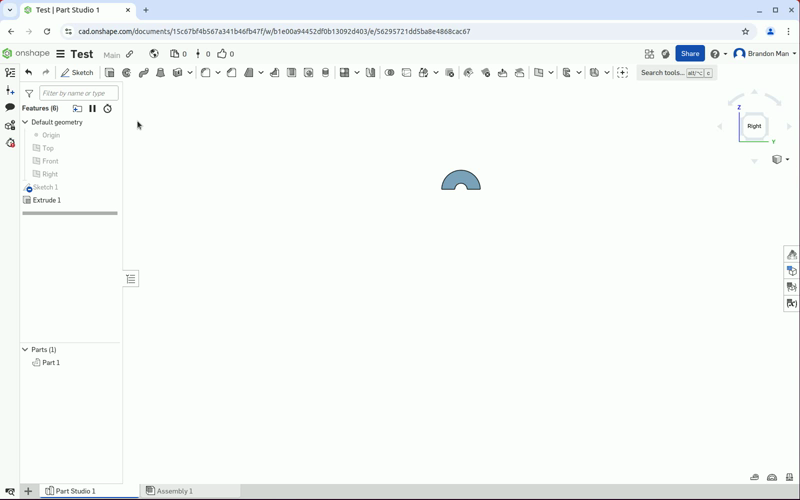
mouse_move(73, 189)
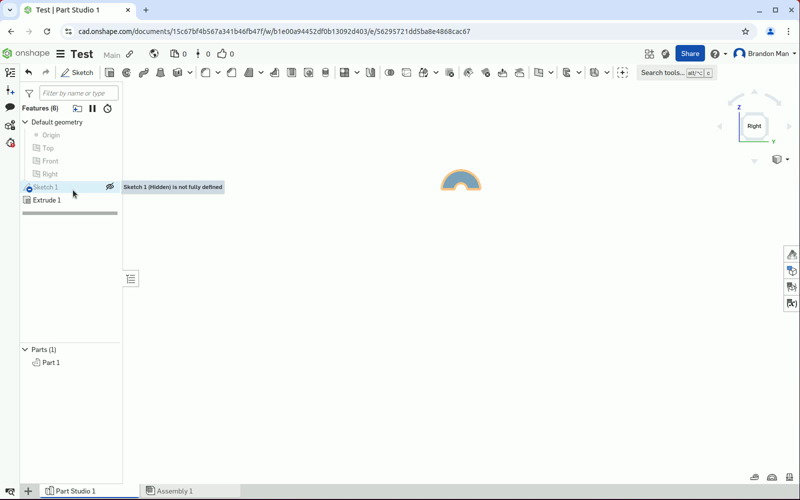
click(73, 189)
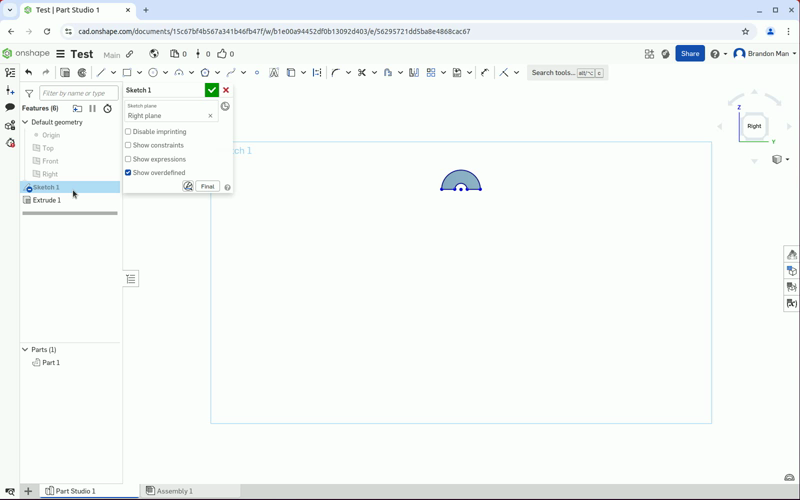
mouse_move(229, 92)
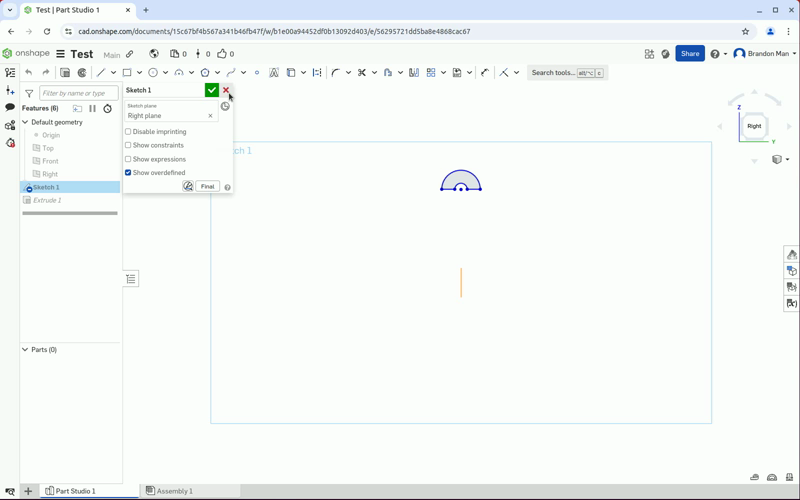
click(229, 92)
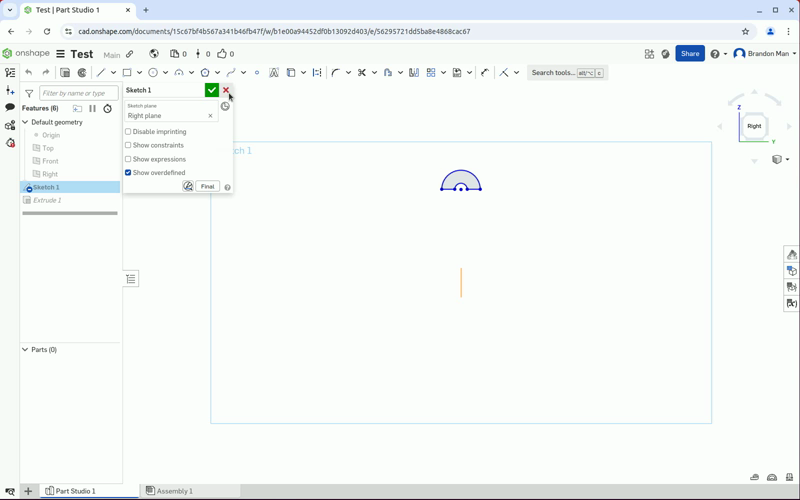
key(shift+s)
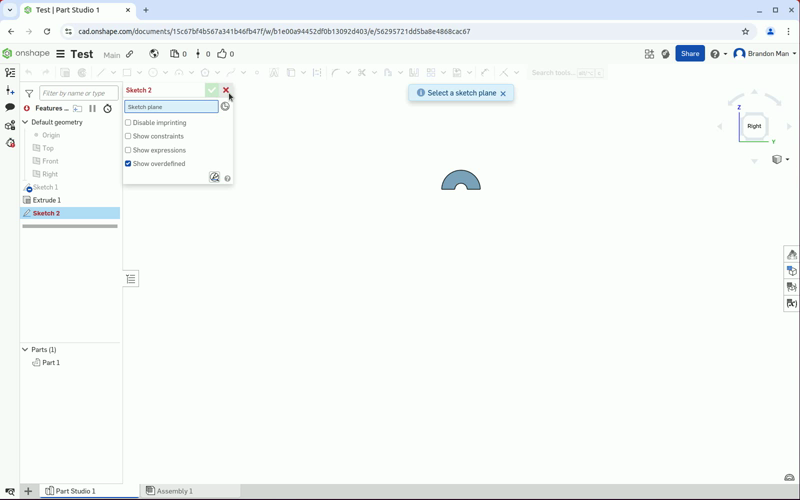
mouse_move(73, 176)
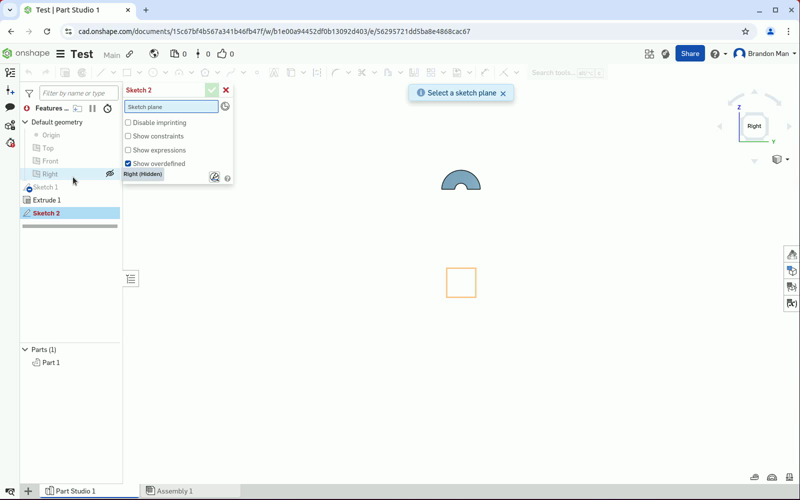
click(73, 176)
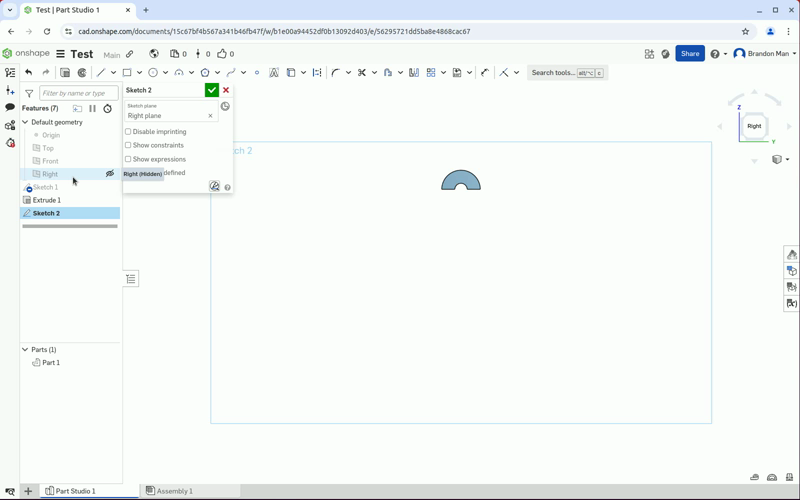
mouse_move(73, 352)
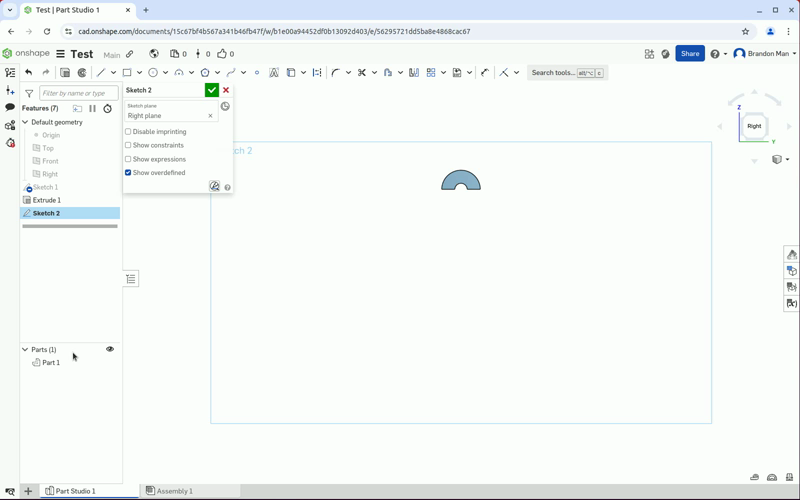
key(y)
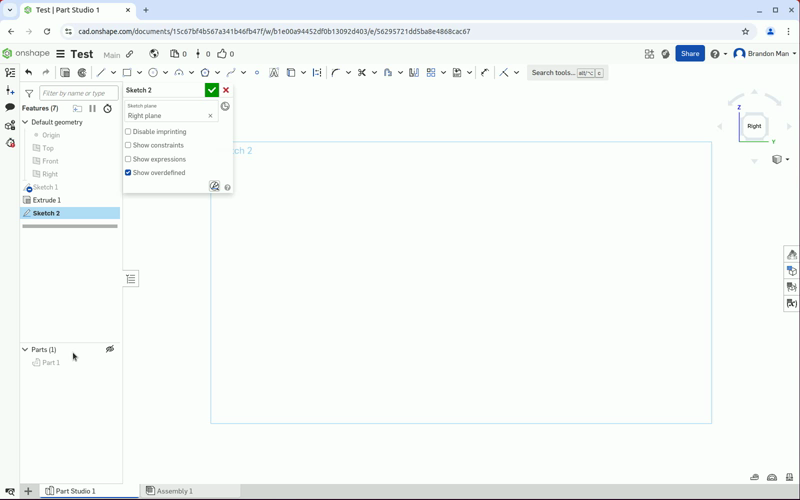
key(a)
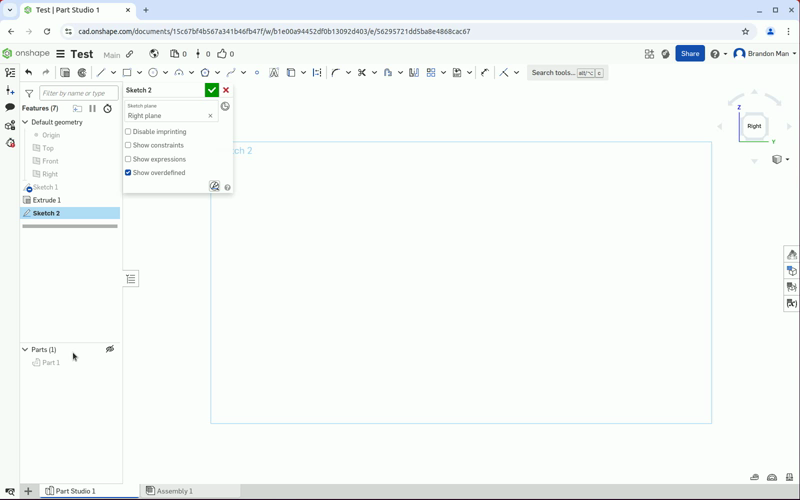
key_down(shift)
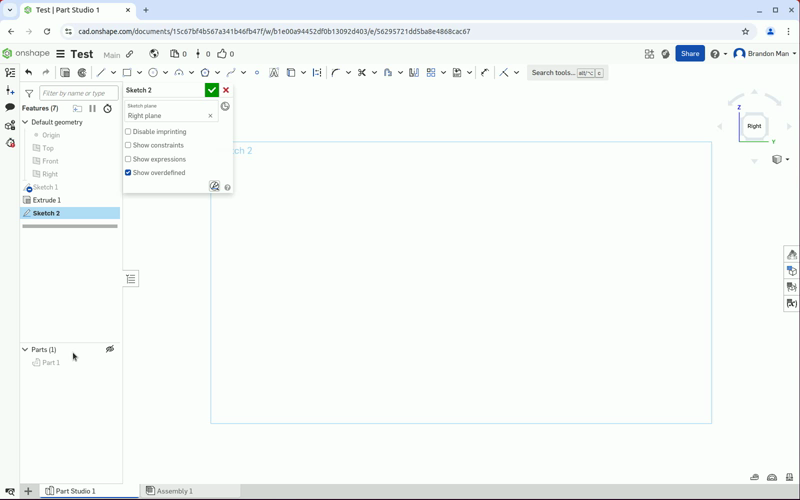
mouse_move(441, 282)
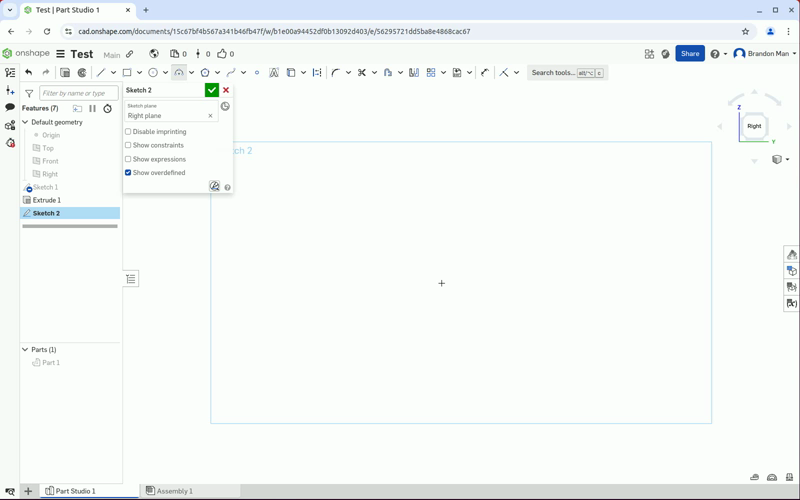
click(441, 282)
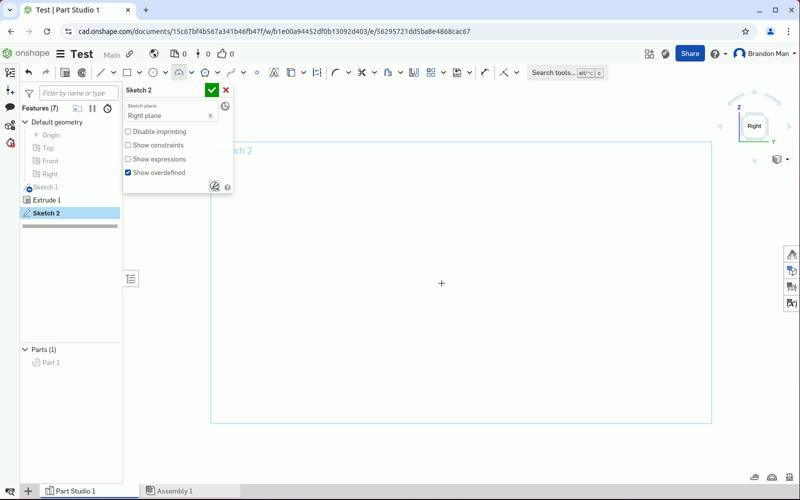
key_up(shift)
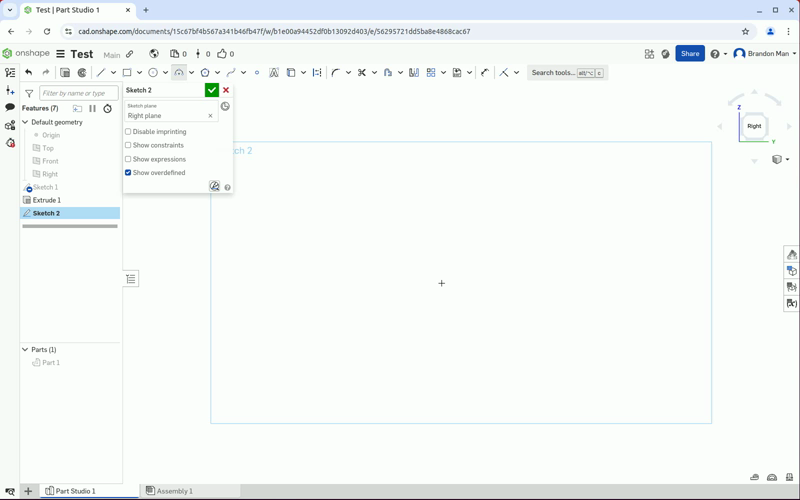
key_down(shift)
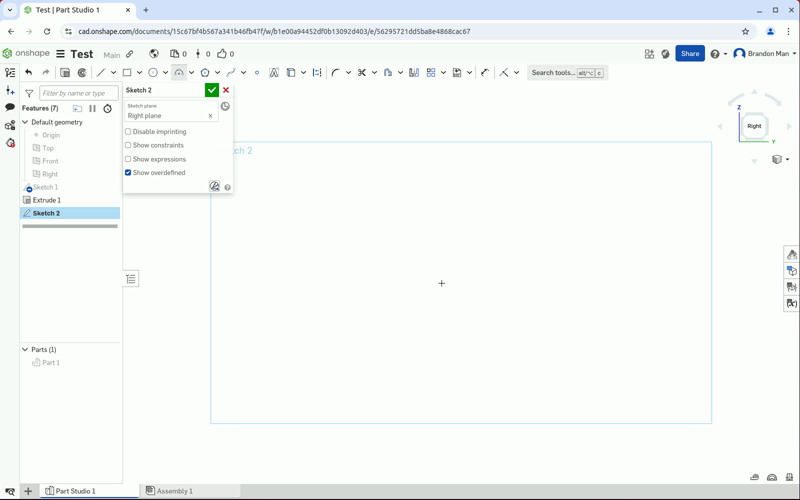
mouse_move(479, 282)
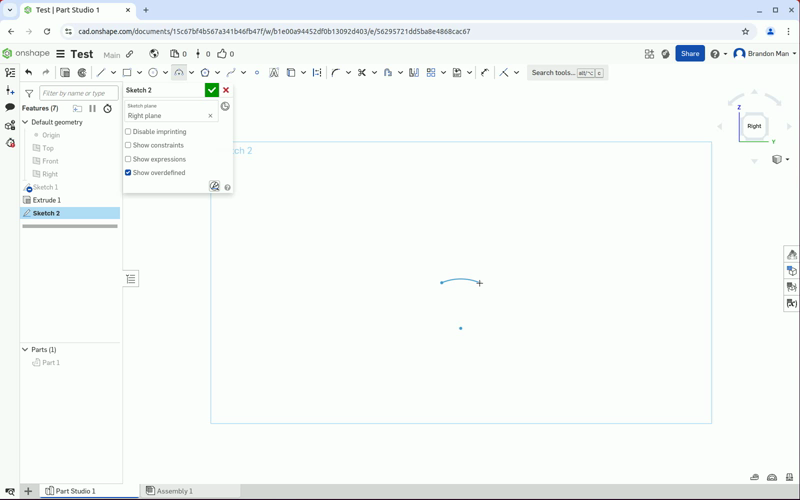
click(479, 282)
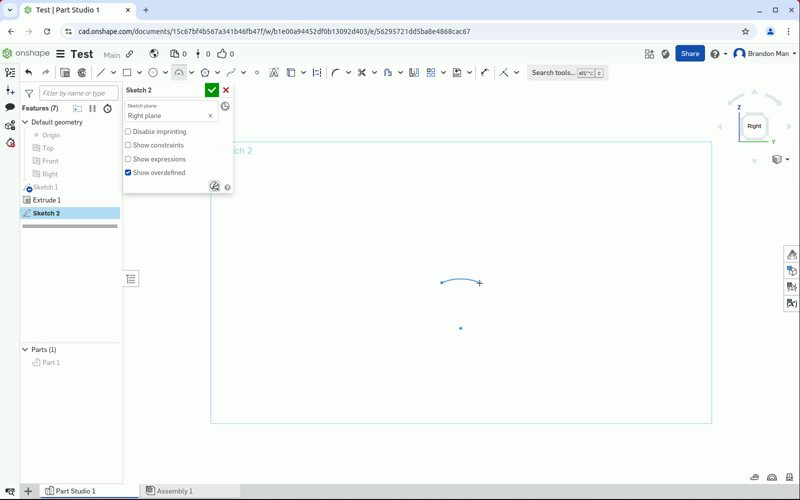
mouse_move(460, 301)
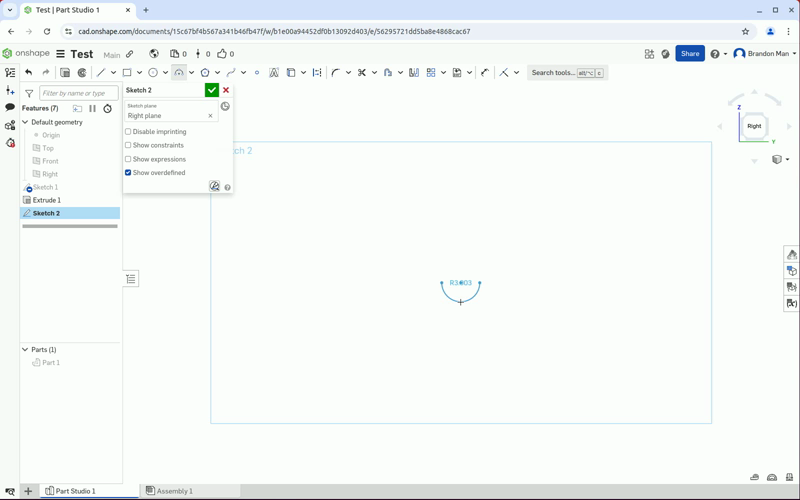
click(460, 301)
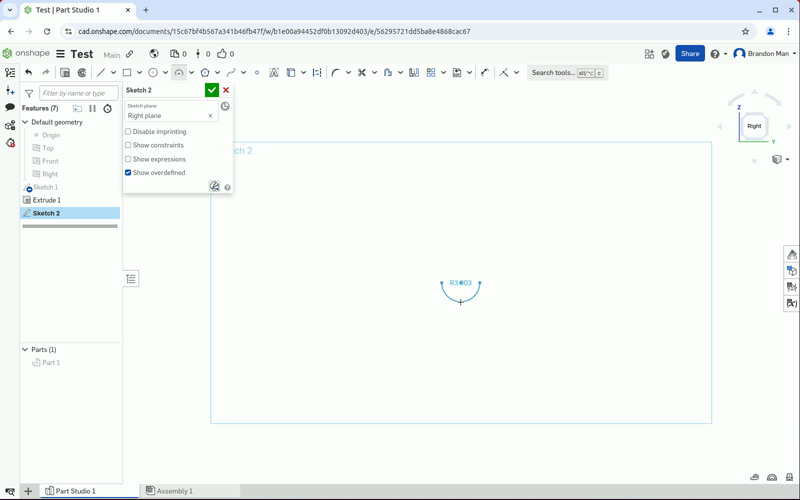
key_up(shift)
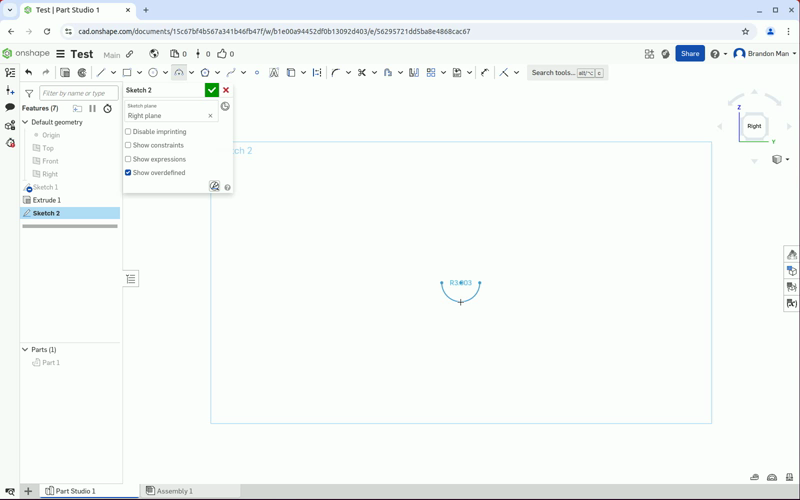
key(esc)
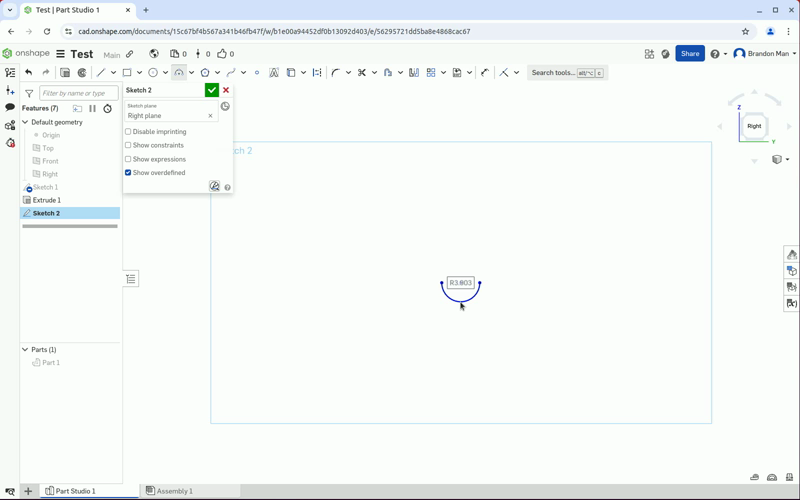
key(l)
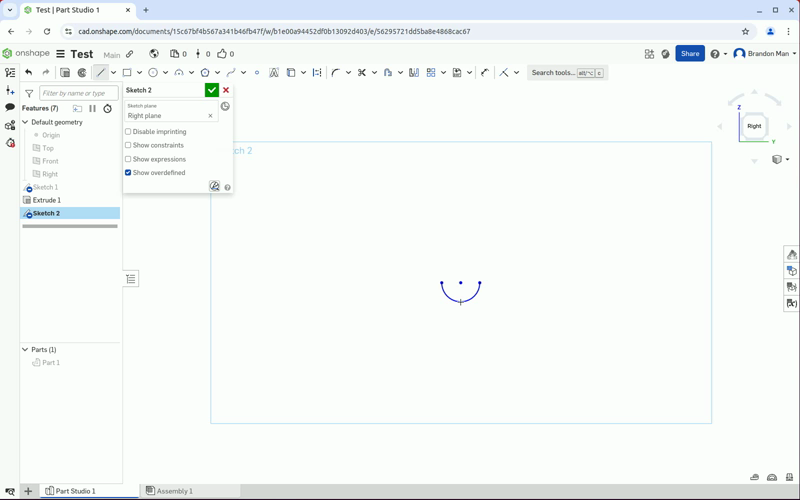
mouse_move(479, 282)
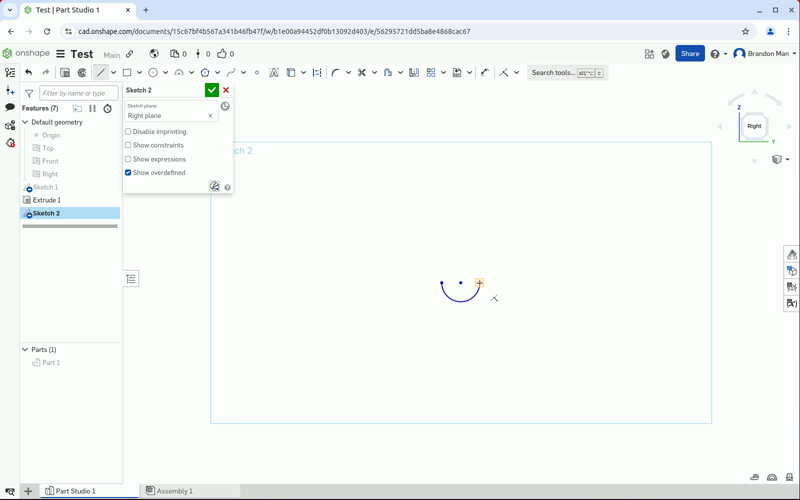
click(479, 282)
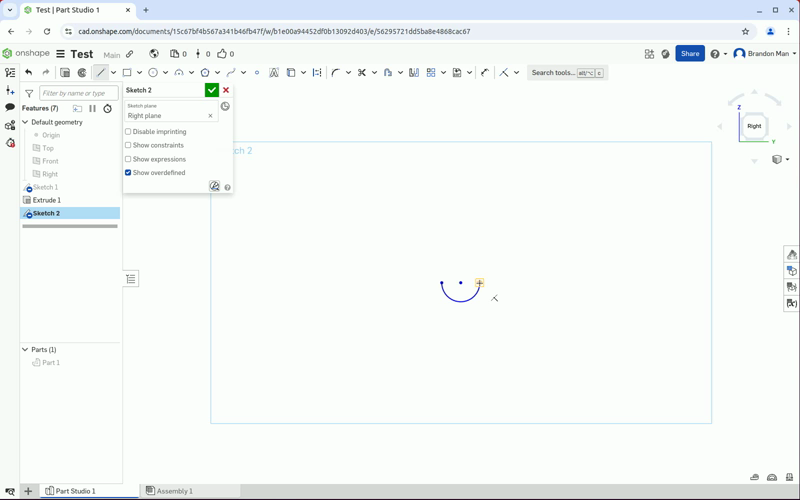
key_down(shift)
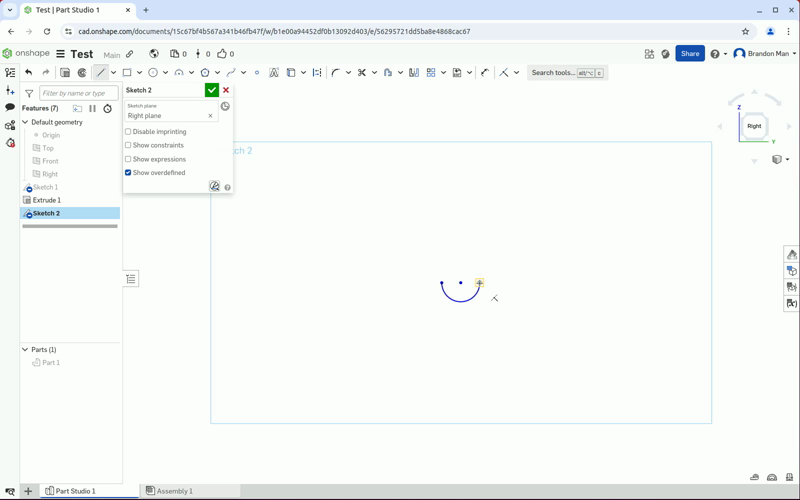
mouse_move(479, 189)
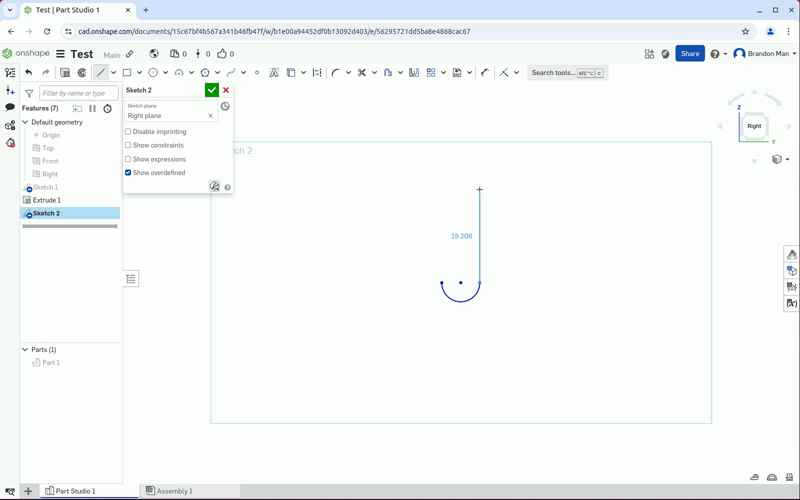
click(479, 189)
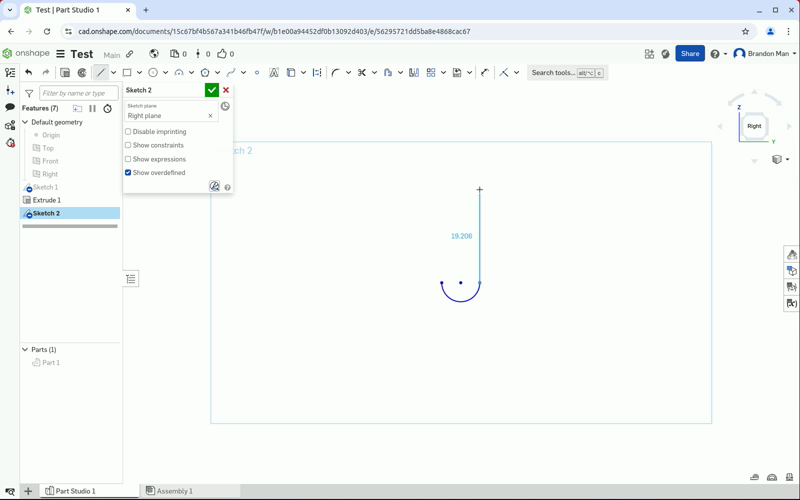
key_up(shift)
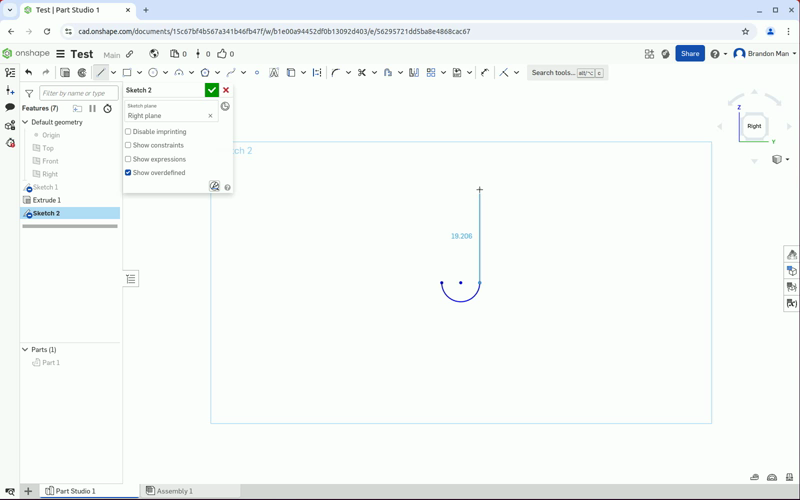
key_down(shift)
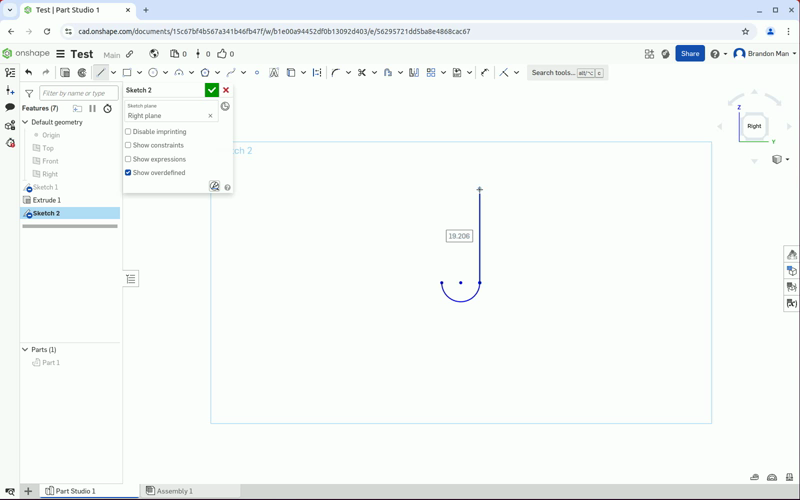
mouse_move(509, 189)
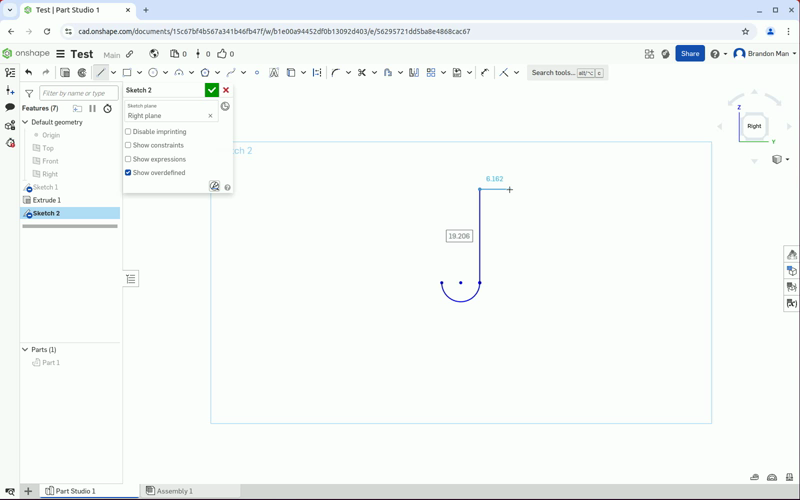
mouse_move(466, 189)
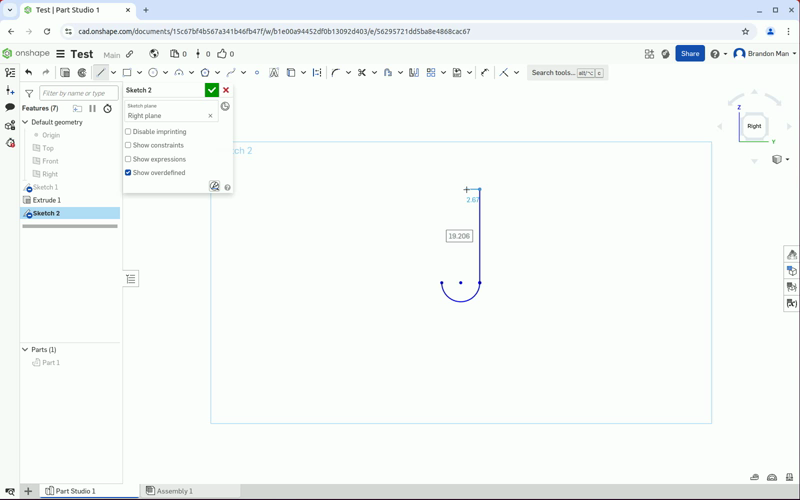
click(466, 189)
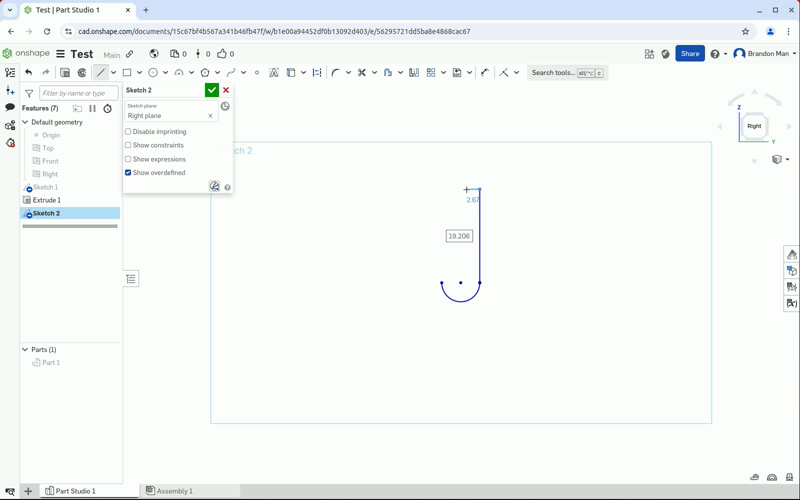
key_up(shift)
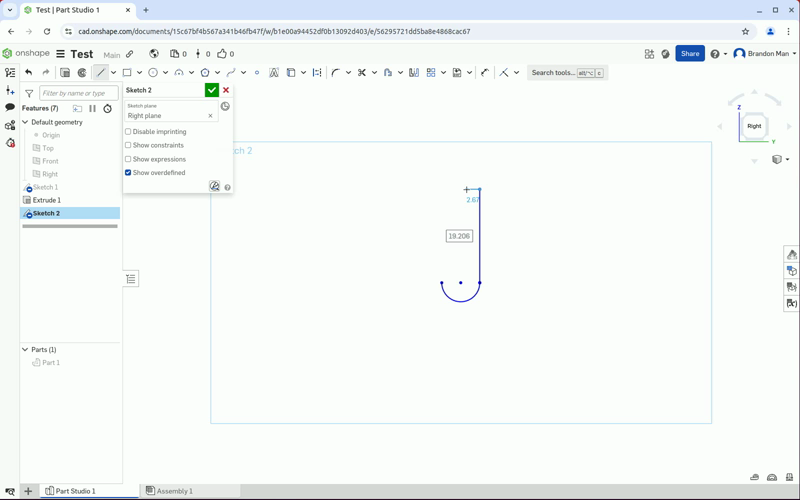
key(esc)
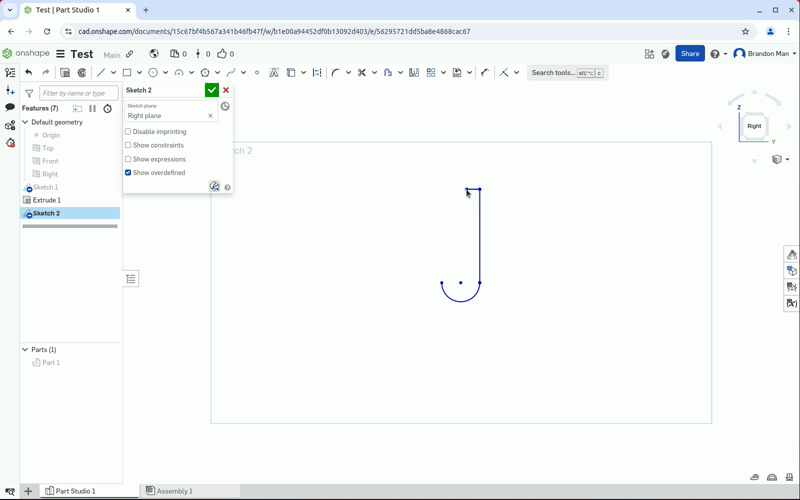
key(a)
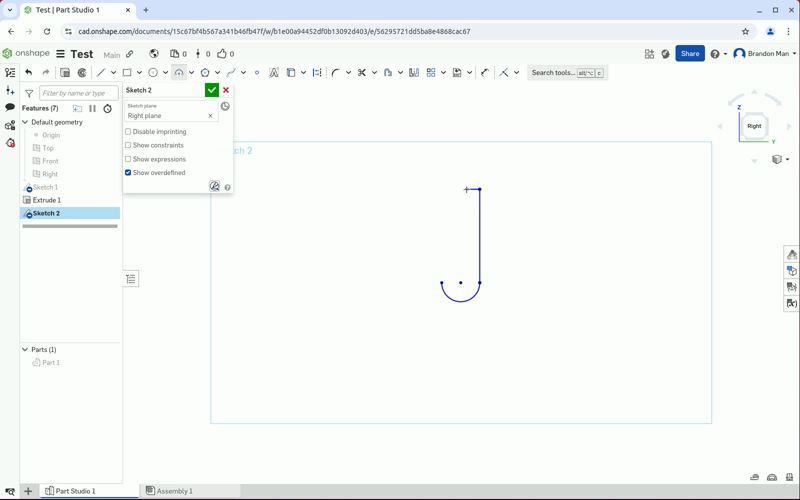
mouse_move(466, 189)
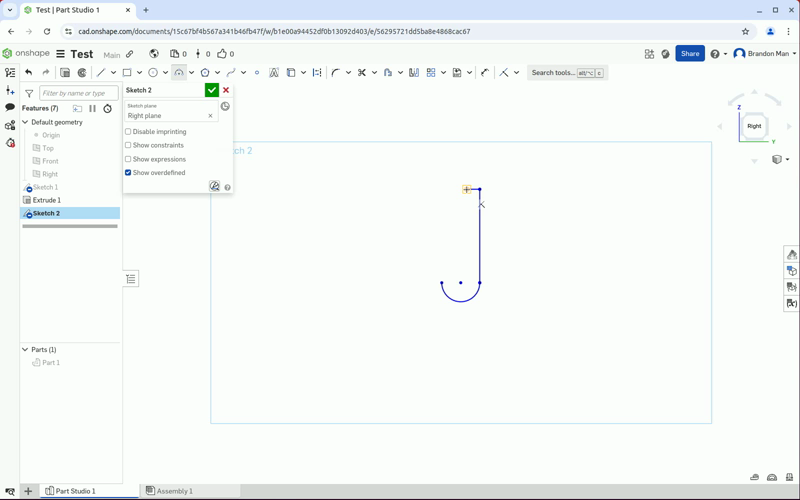
click(466, 189)
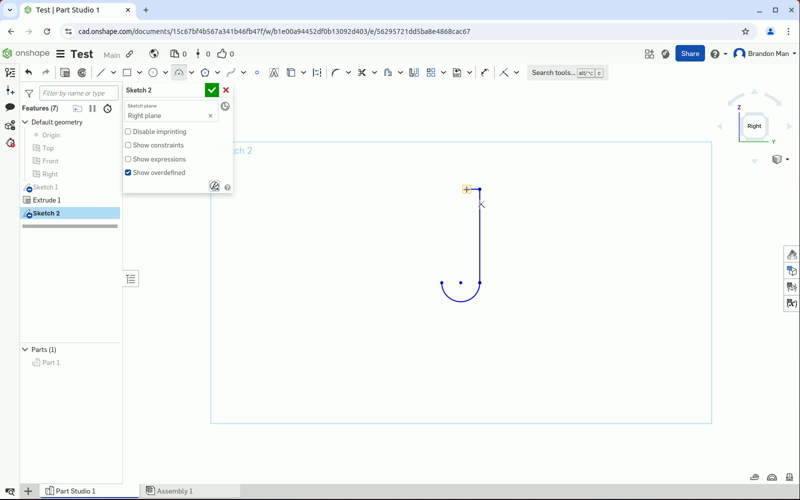
key_down(shift)
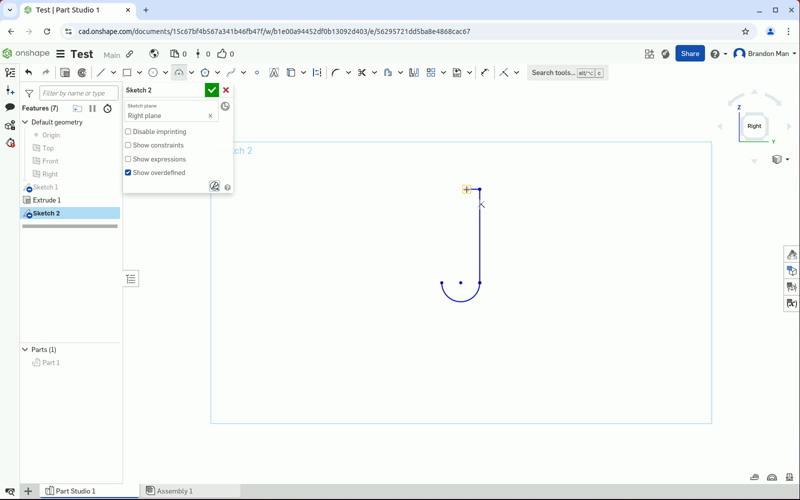
mouse_move(454, 189)
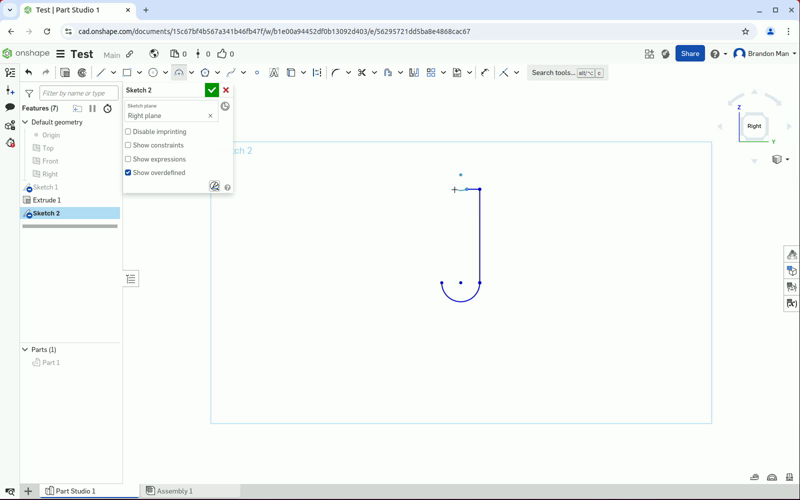
click(454, 189)
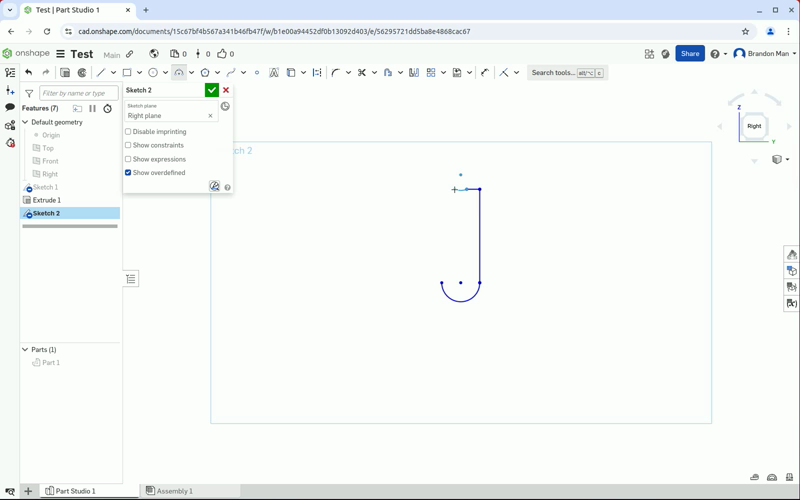
mouse_move(460, 195)
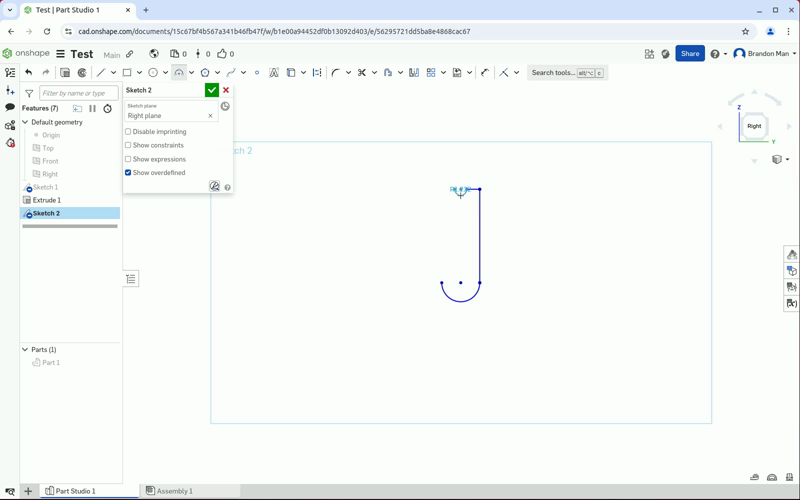
click(460, 195)
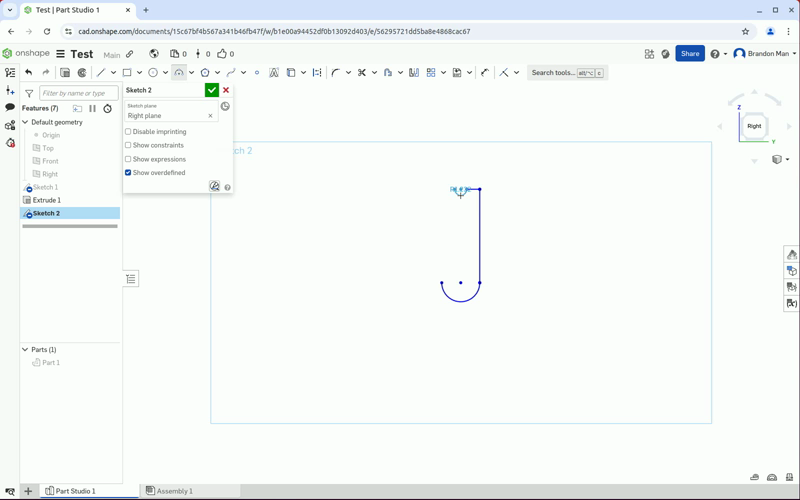
key_up(shift)
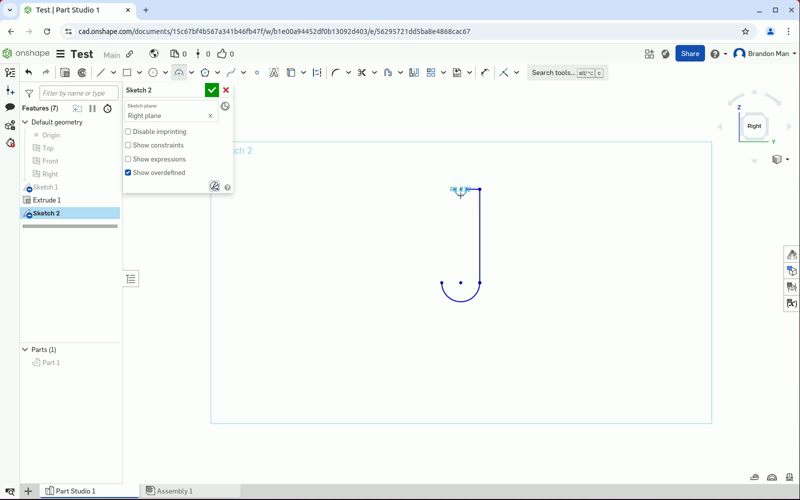
key(esc)
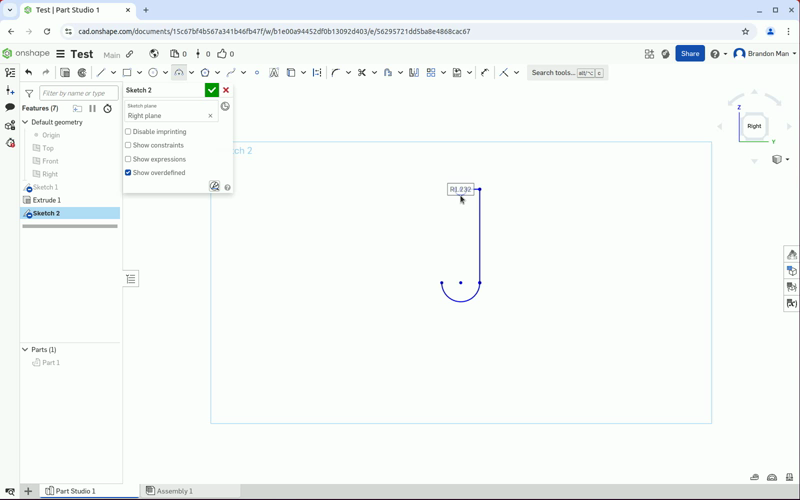
key(l)
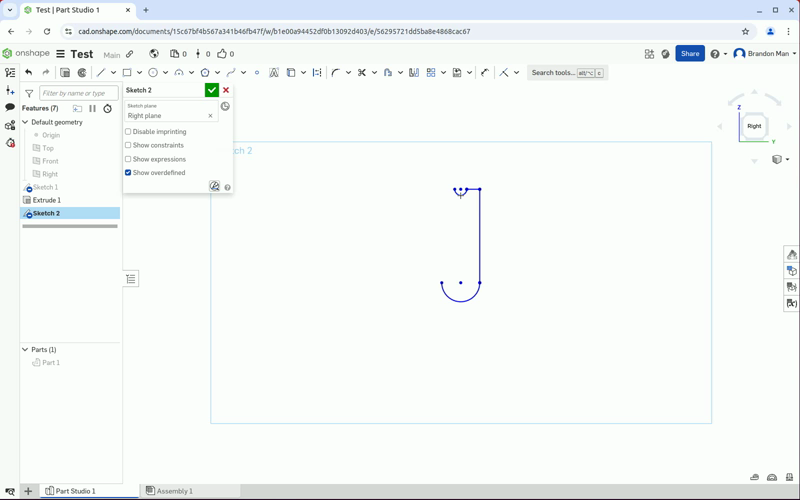
mouse_move(454, 189)
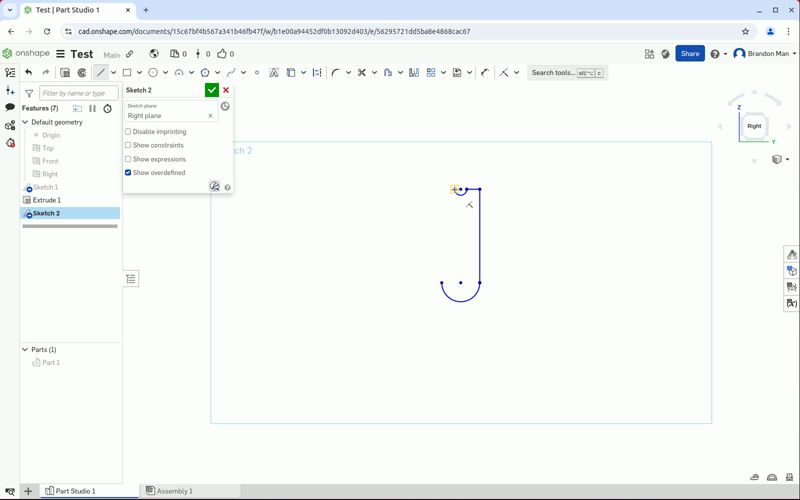
click(454, 189)
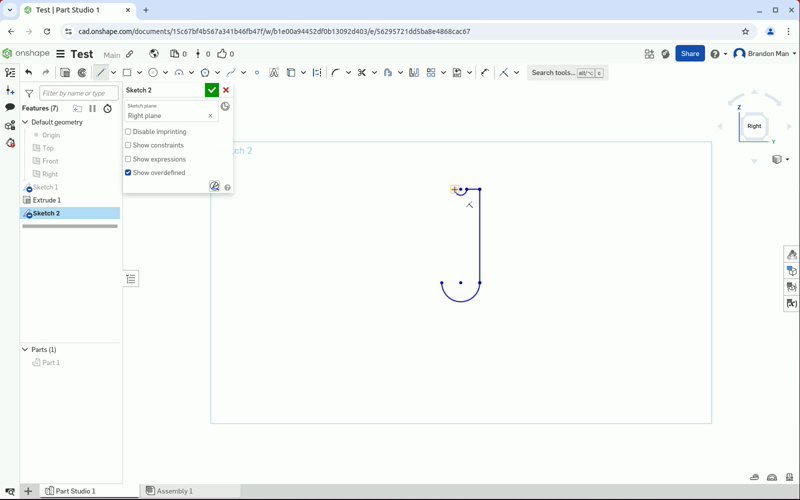
key_down(shift)
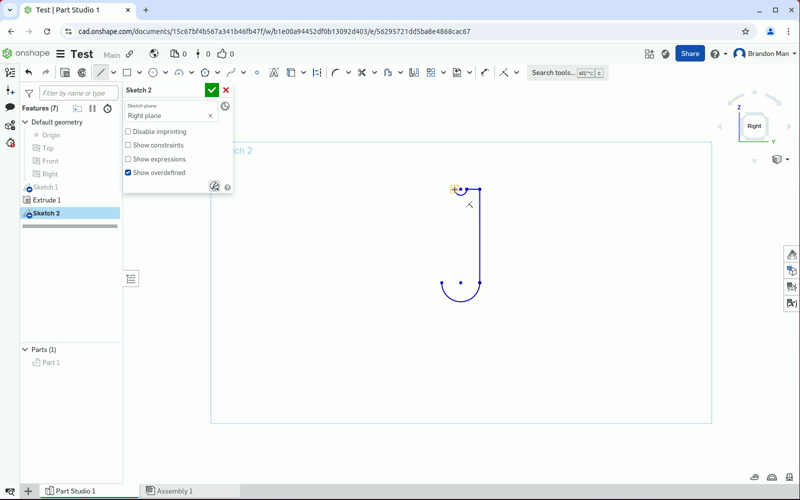
mouse_move(484, 189)
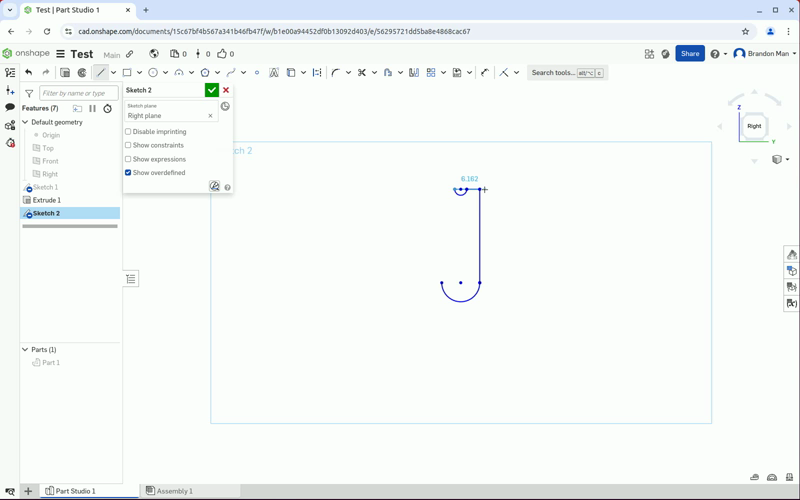
mouse_move(441, 189)
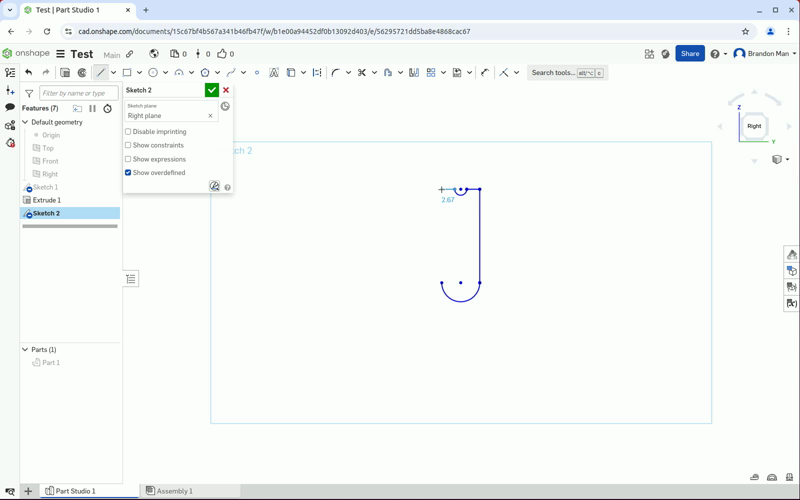
click(441, 189)
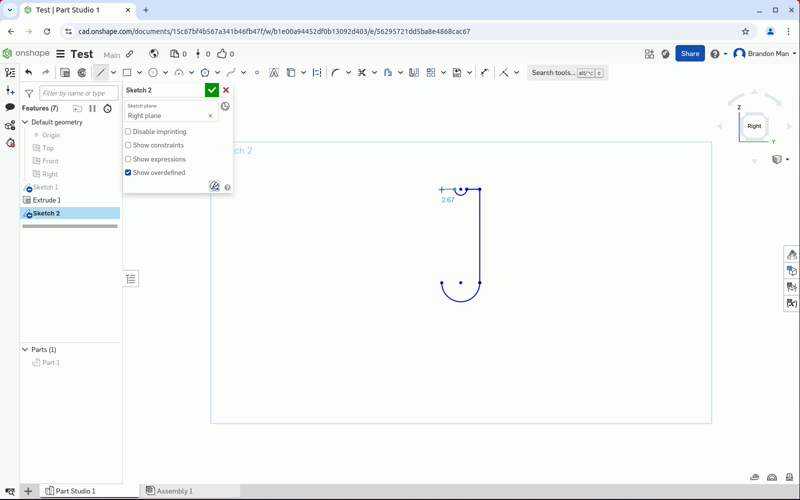
key_up(shift)
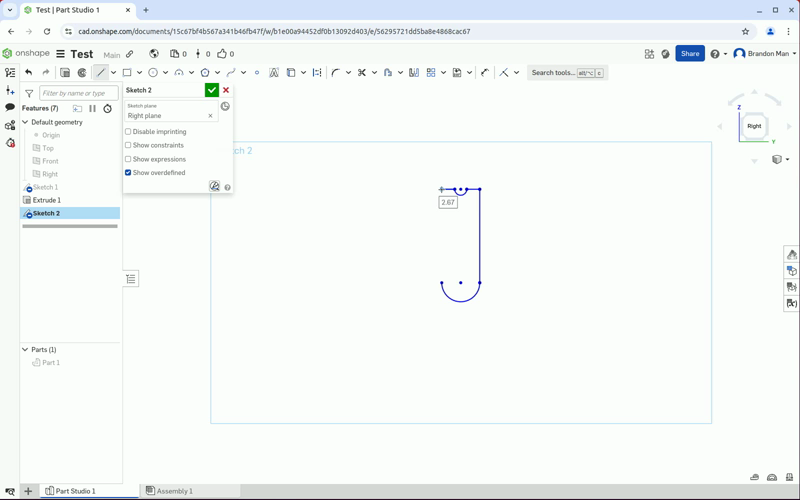
key_down(shift)
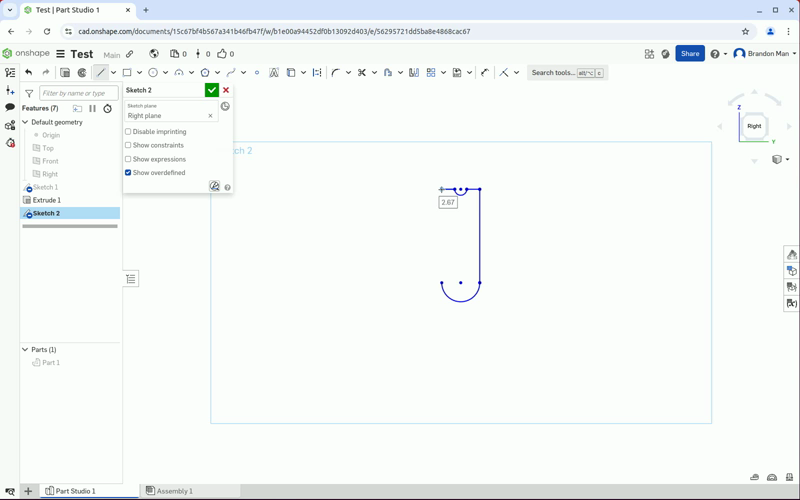
mouse_move(441, 282)
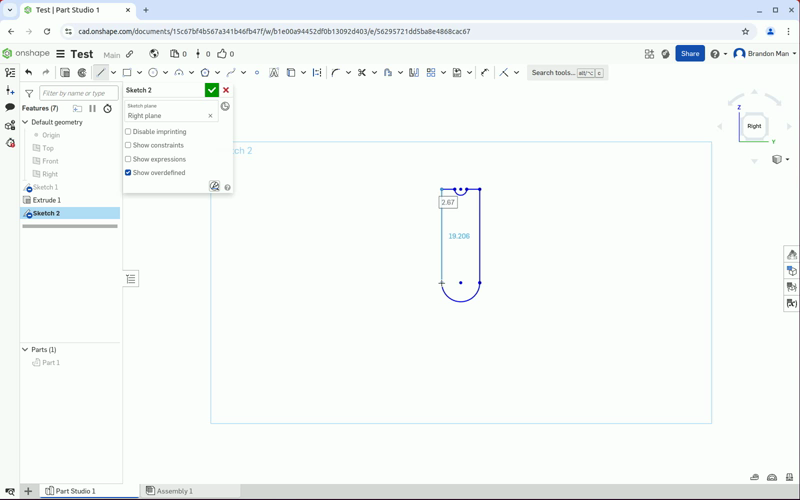
key_up(shift)
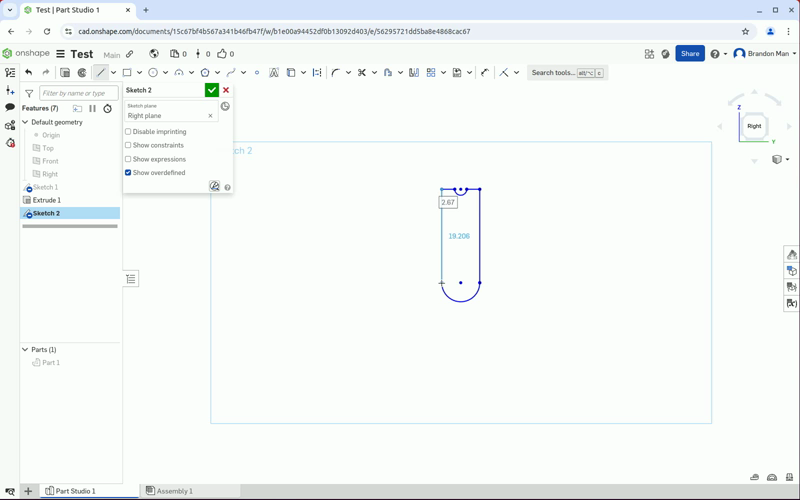
click(441, 282)
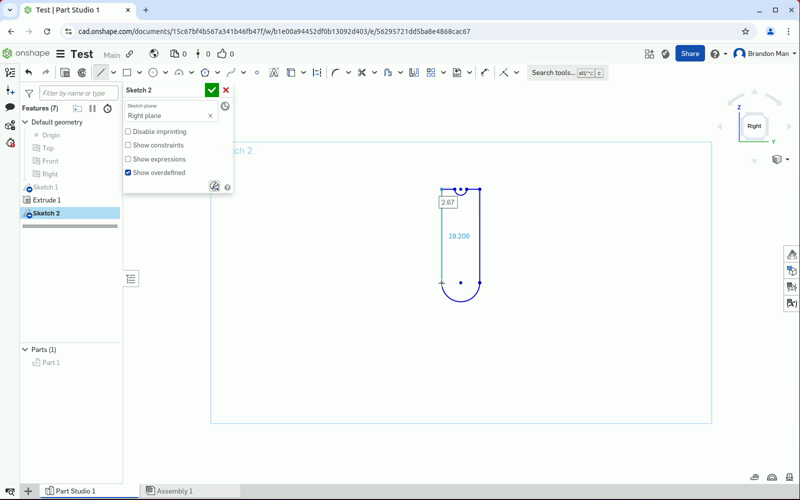
key(esc)
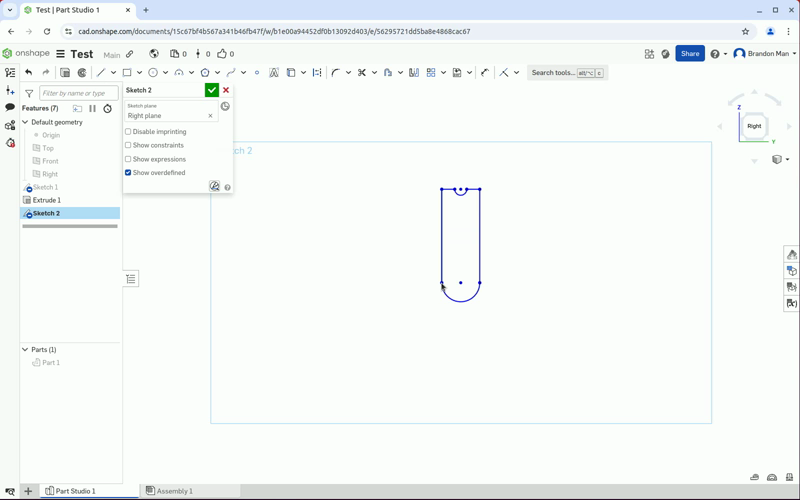
key(c)
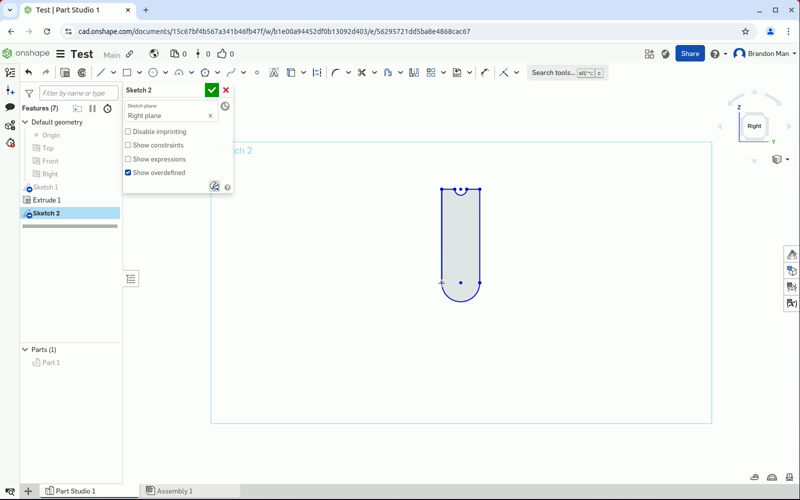
key_down(shift)
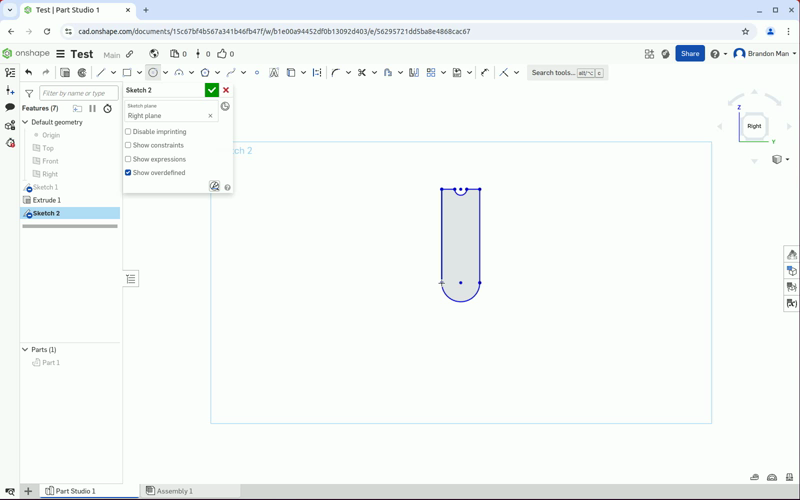
mouse_move(460, 282)
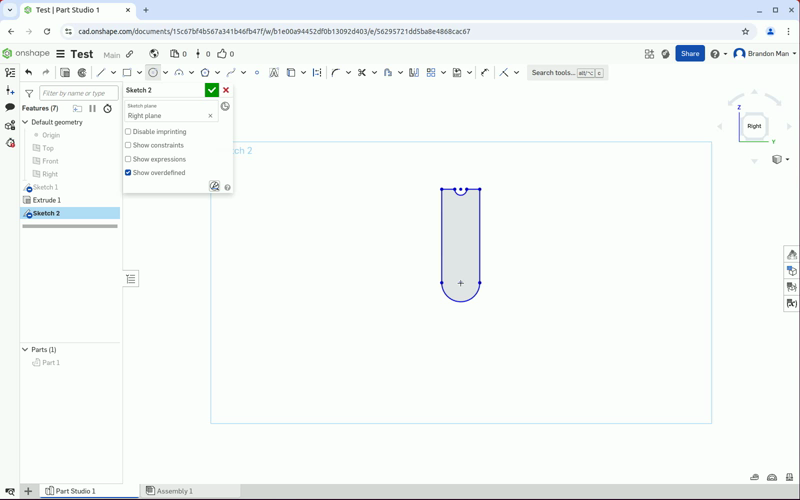
click(460, 282)
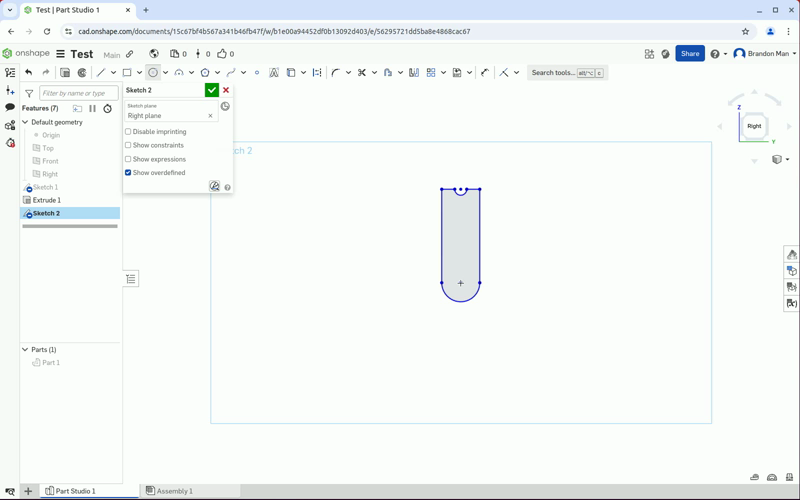
key_up(shift)
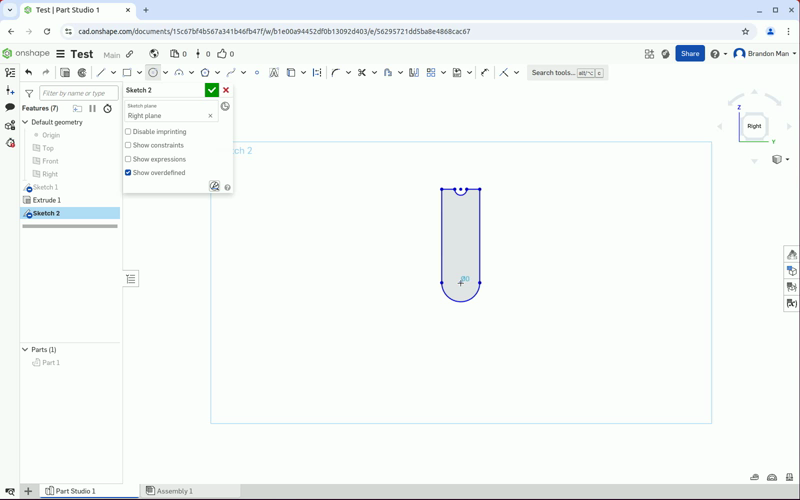
mouse_move(466, 282)
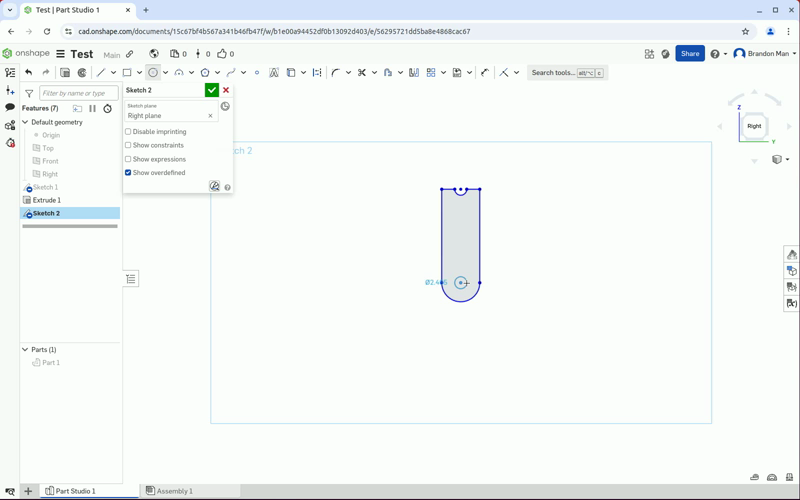
click(466, 282)
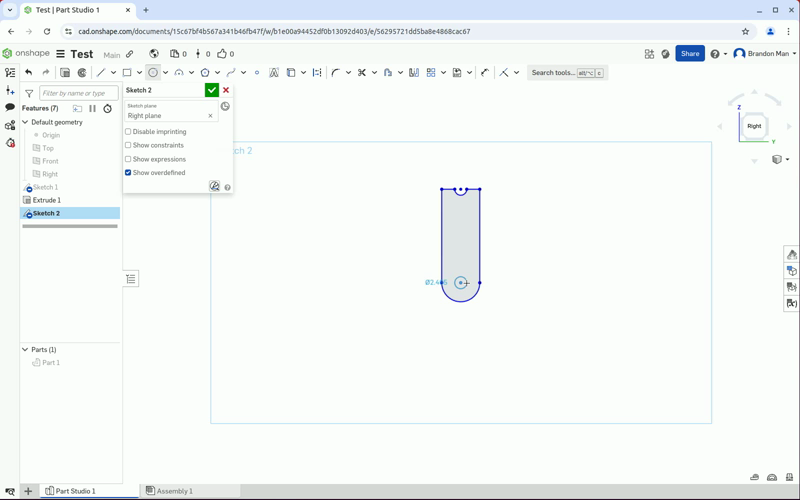
key(esc)
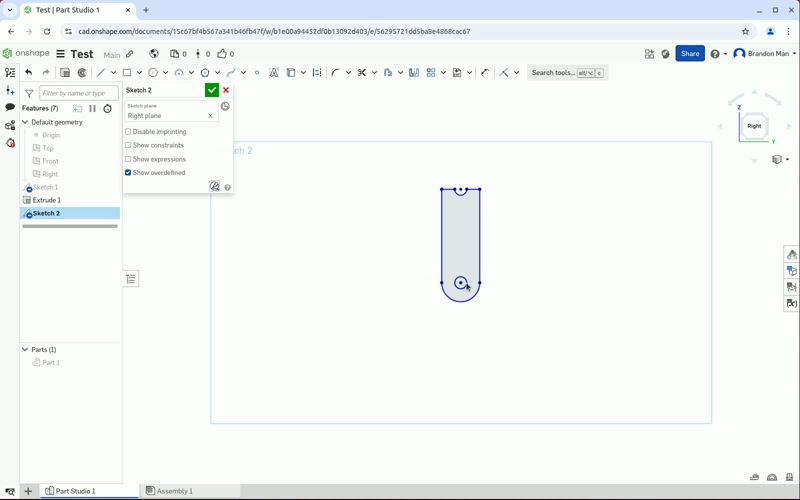
mouse_move(455, 262)
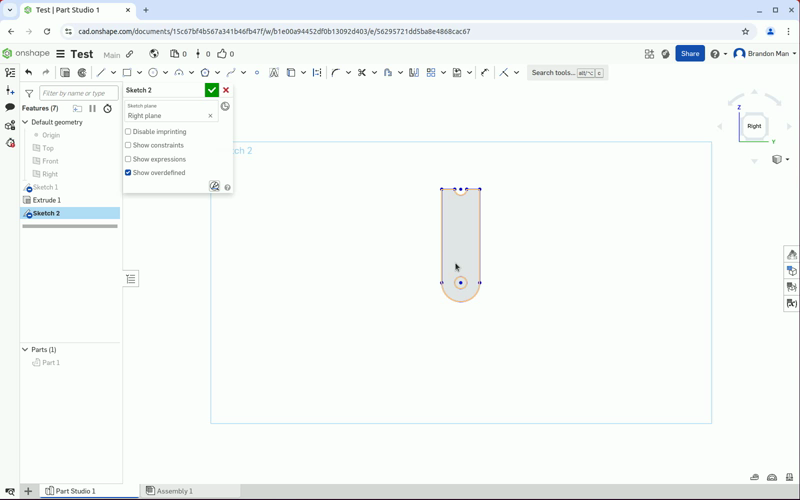
click(455, 262)
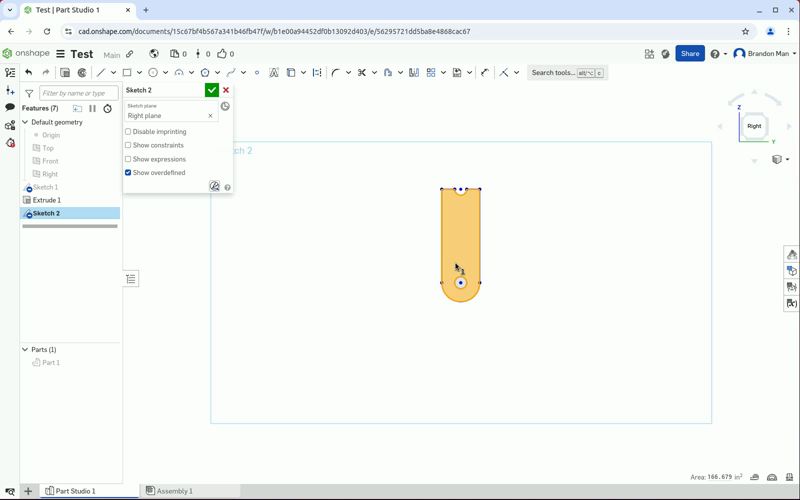
mouse_move(73, 352)
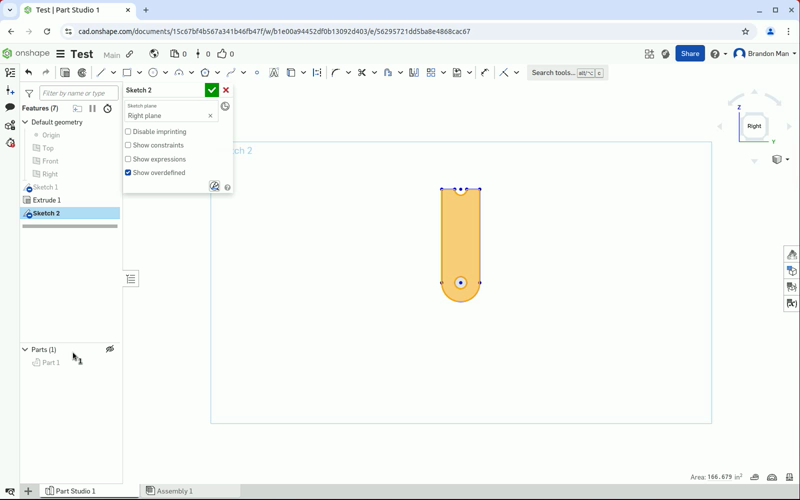
key(shift+y)
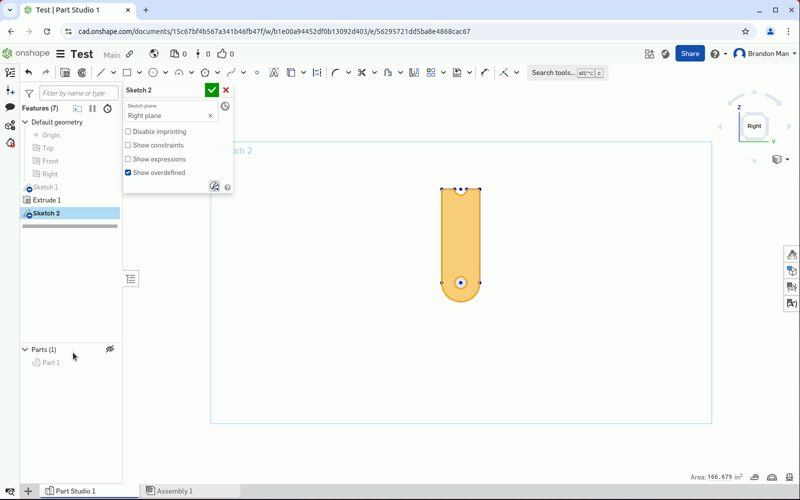
key(shift+e)
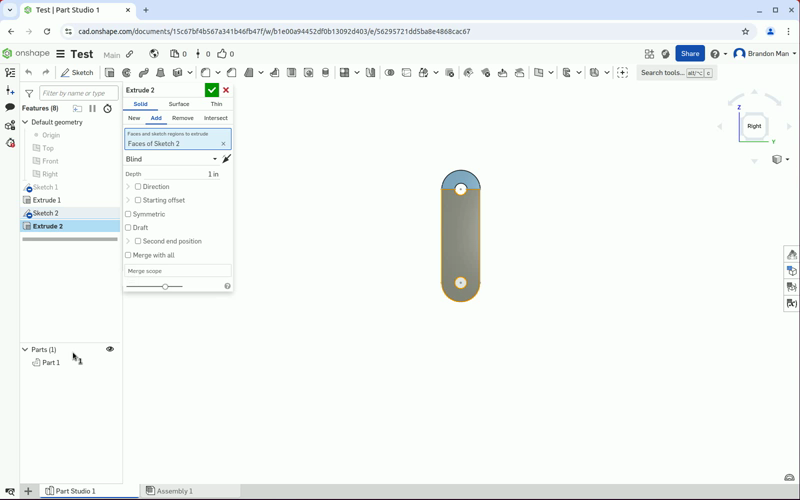
mouse_move(143, 106)
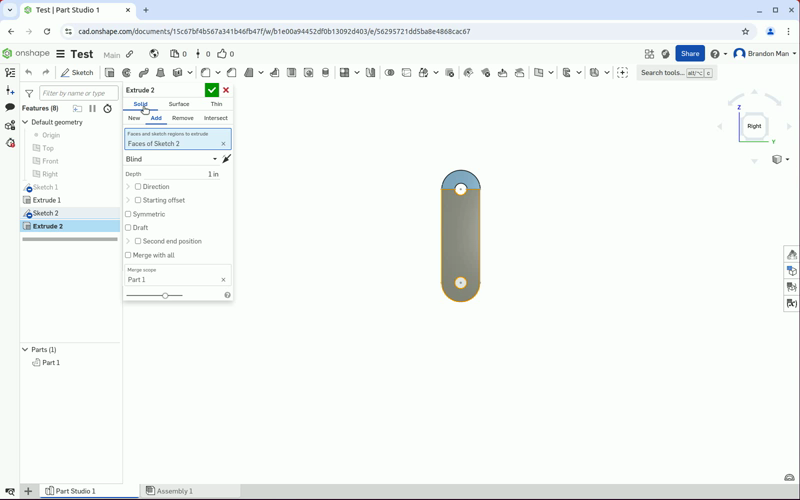
click(143, 106)
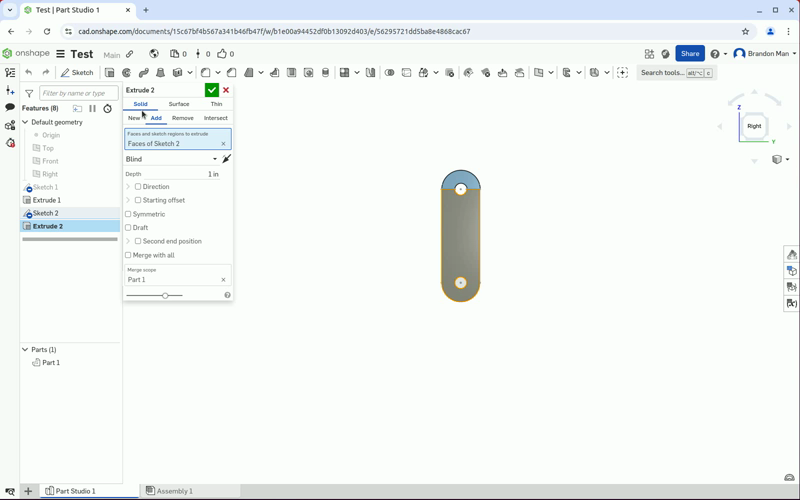
mouse_move(137, 120)
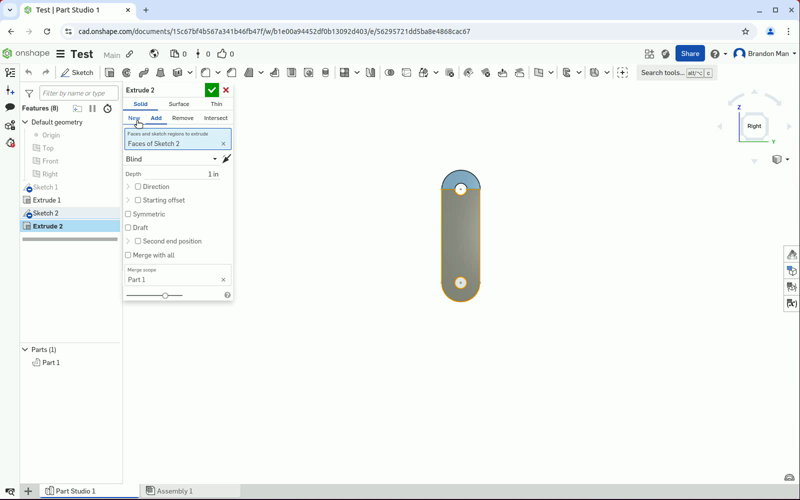
click(137, 120)
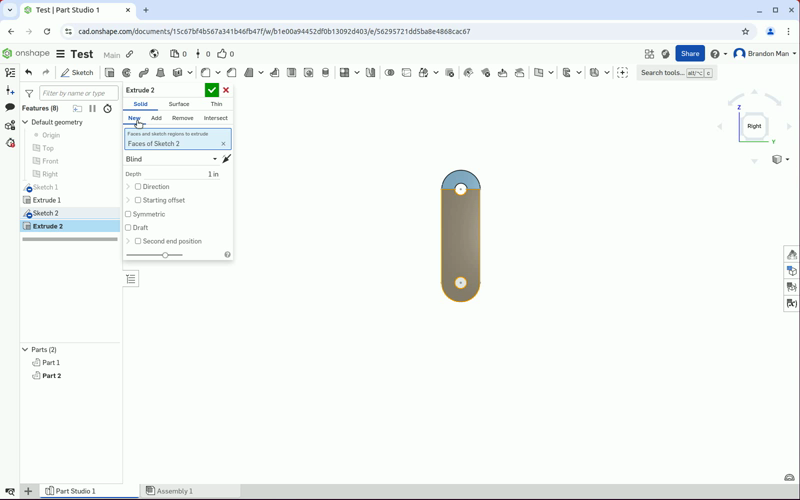
key(tab, 4)
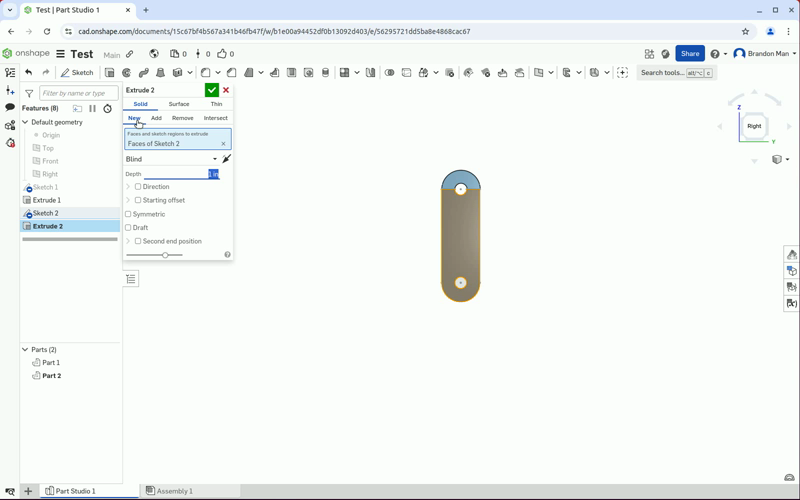
text(2.648)
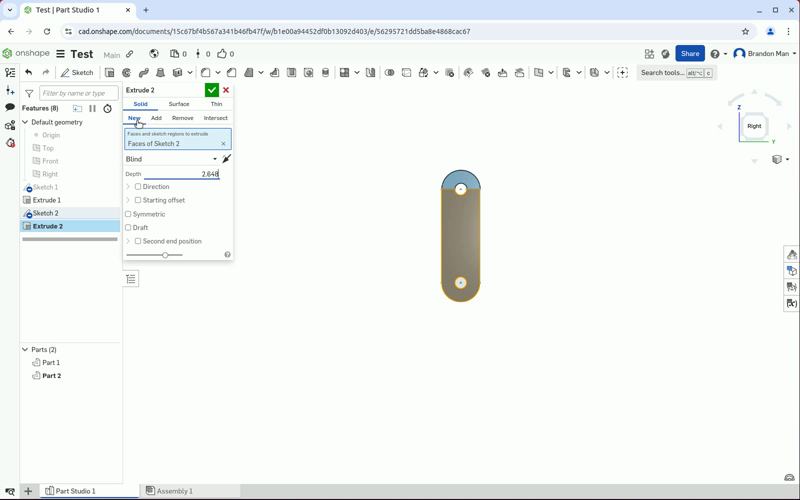
key(enter)
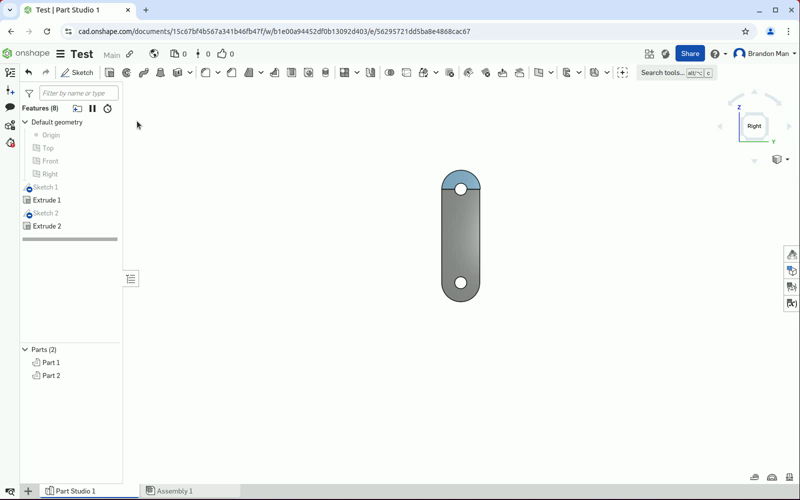
key(shift+h)
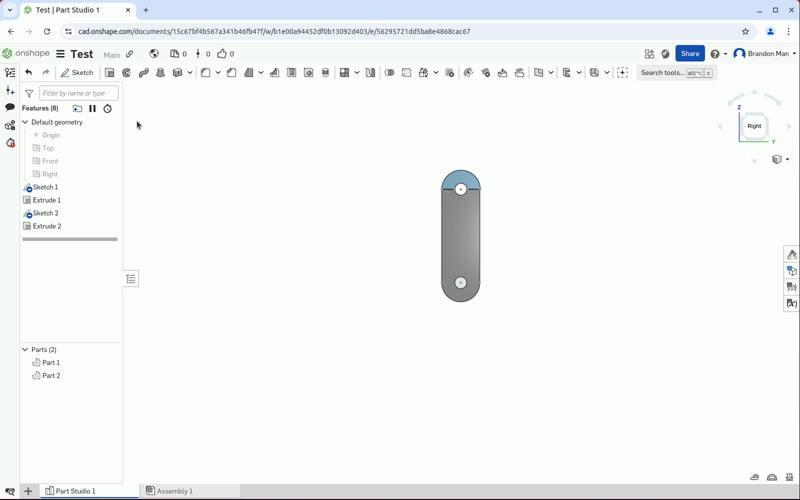
key(shift+h)
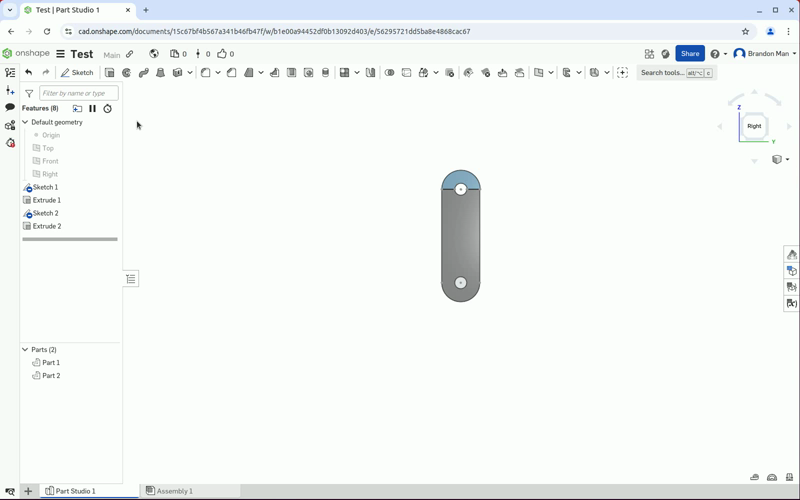
key(shift+7)
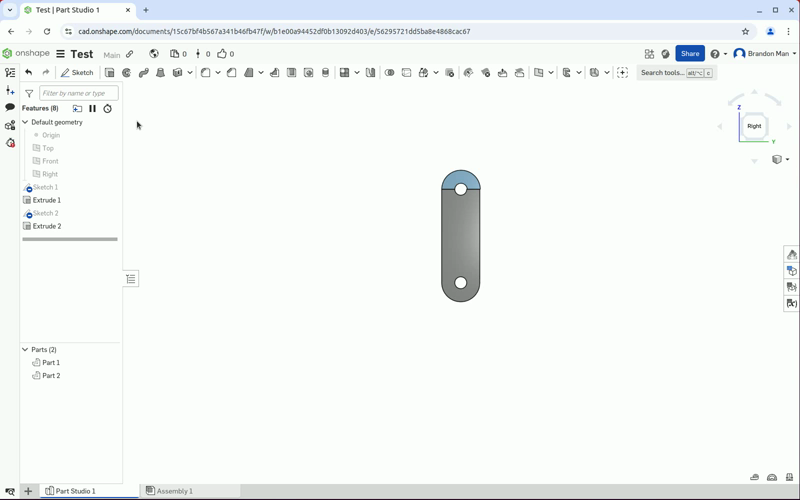
key(right, 2)
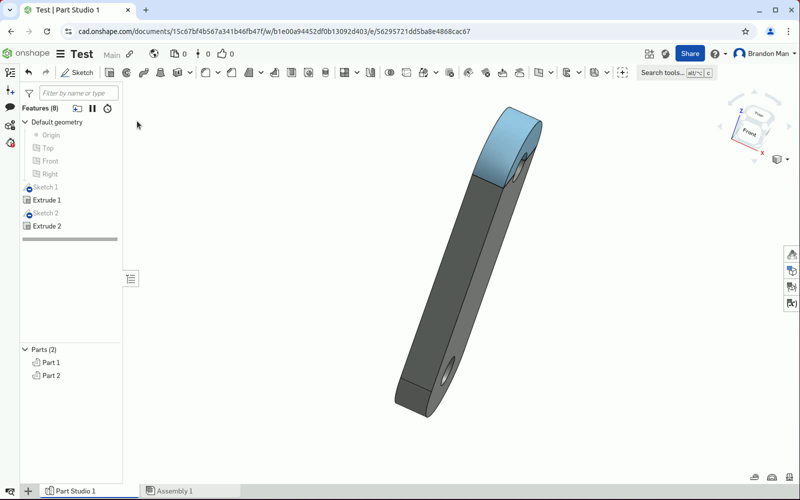
key(down, 2)
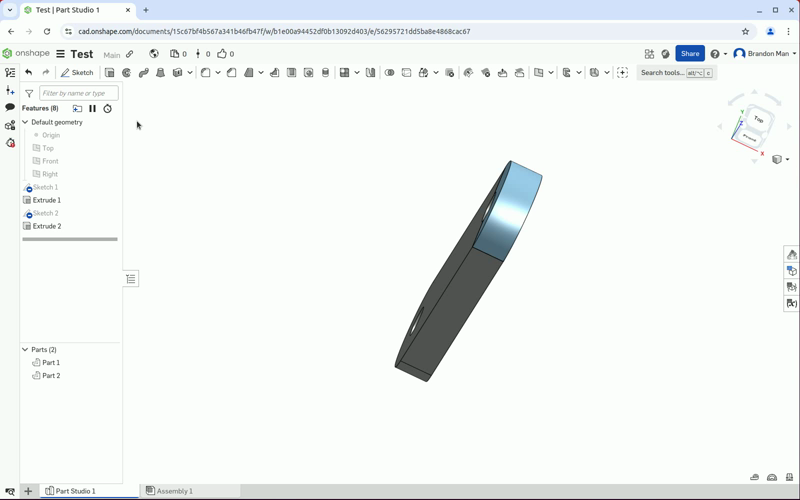
key(up, 2)
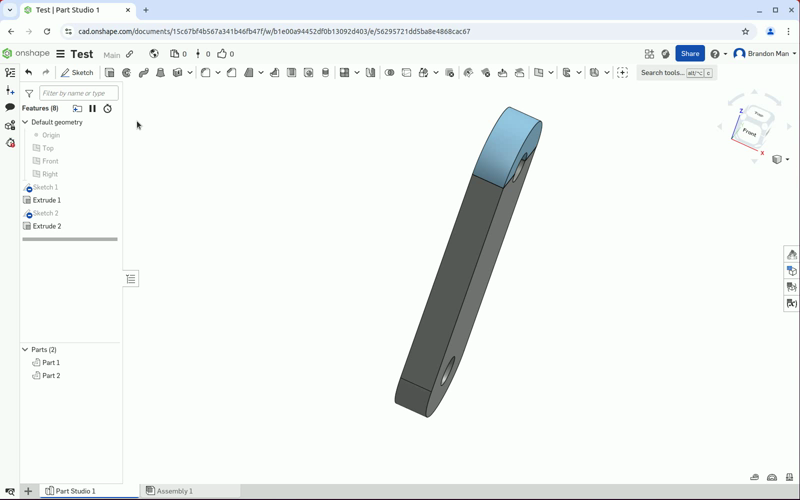
key(left, 2)
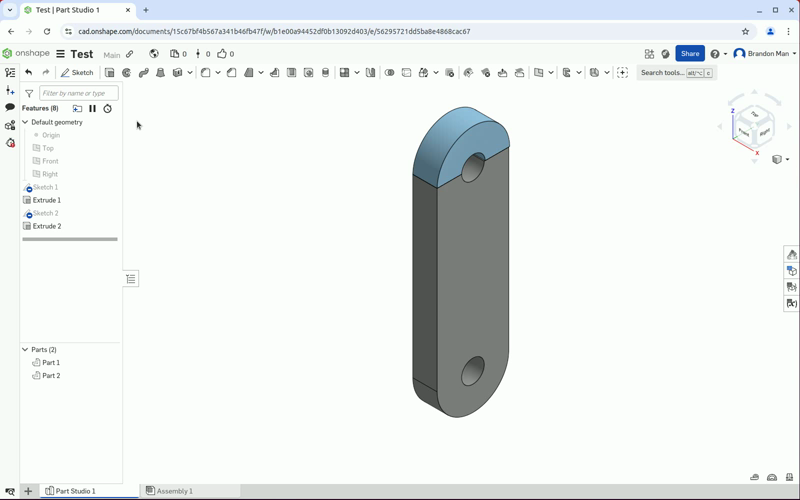
mouse_move(73, 189)
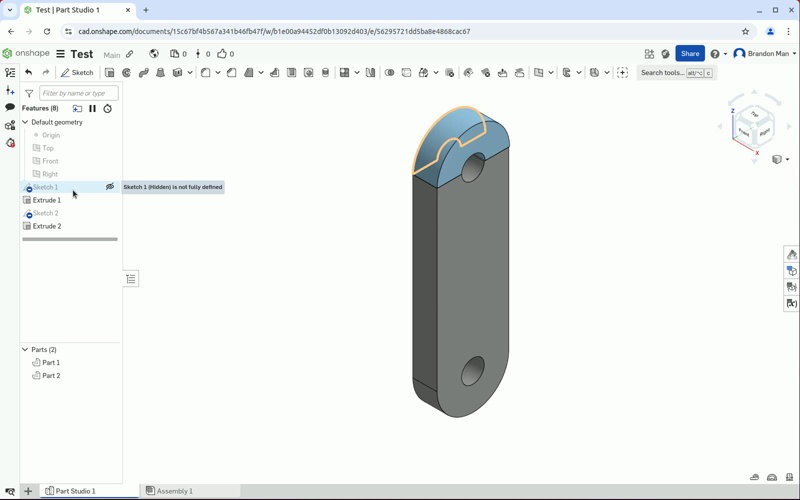
click(73, 189)